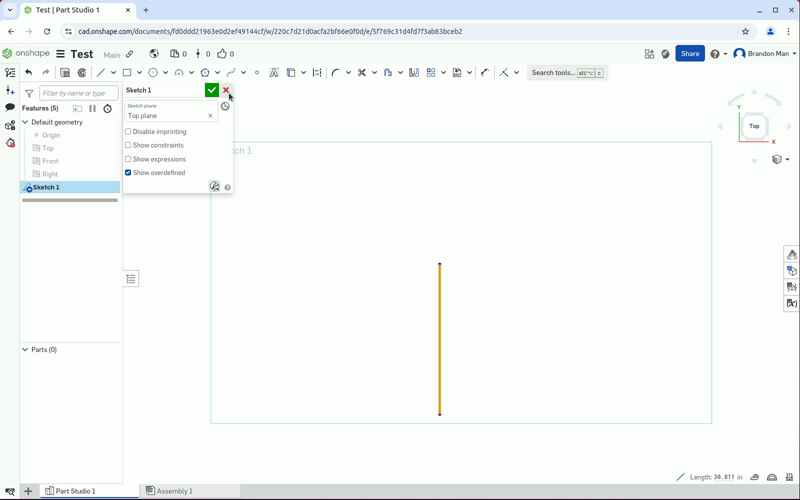
key(shift+h)
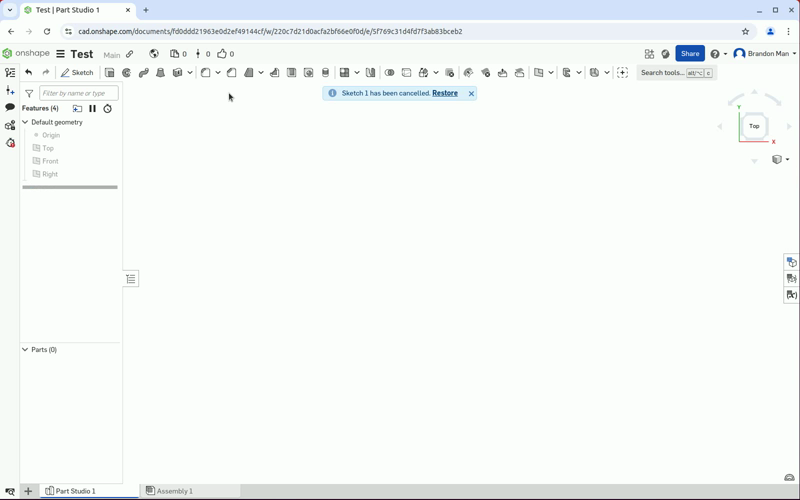
mouse_move(73, 352)
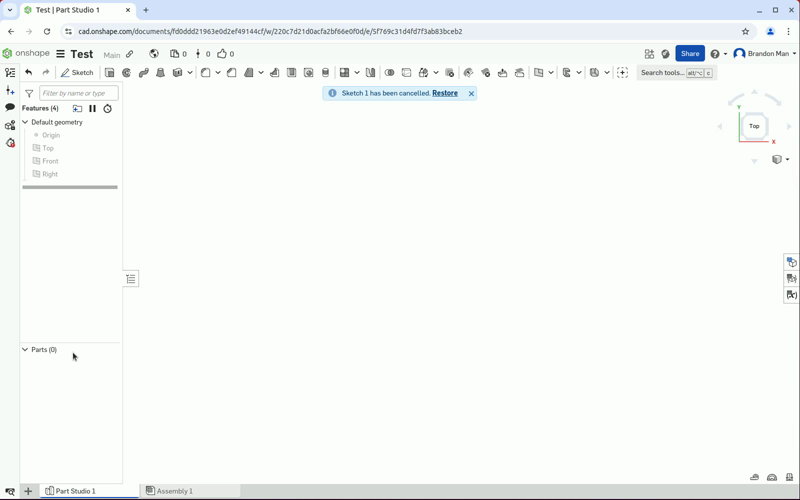
key(y)
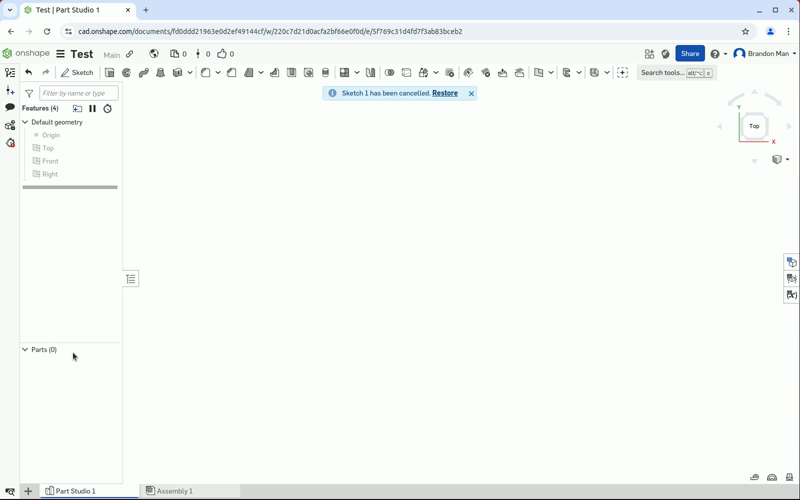
key(shift+p)
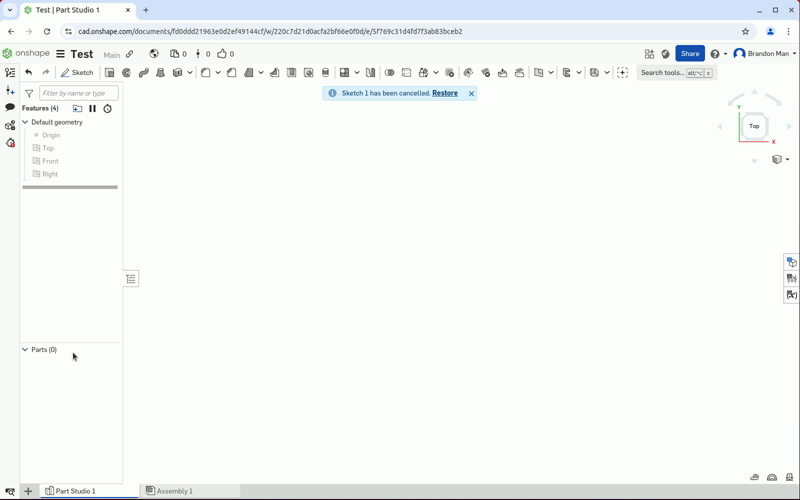
key(space)
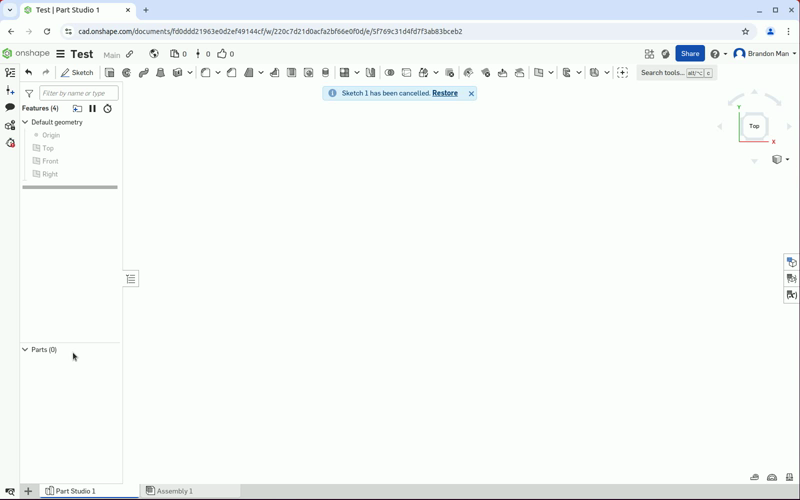
key_down(shift)
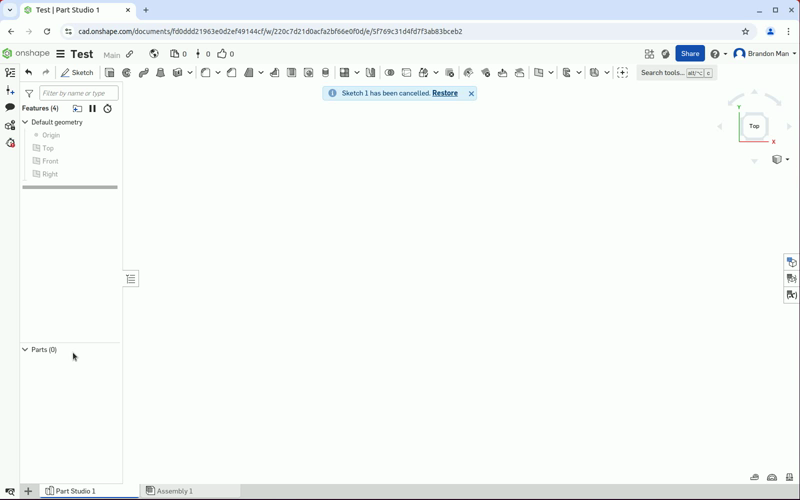
key(up)
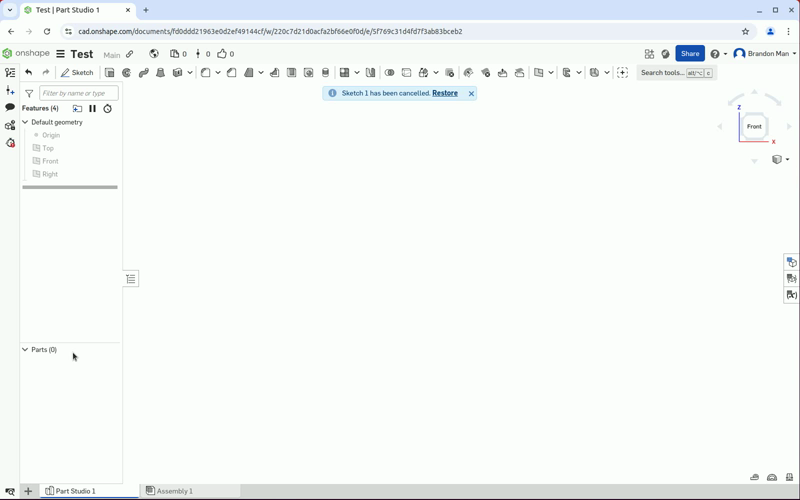
key_up(shift)
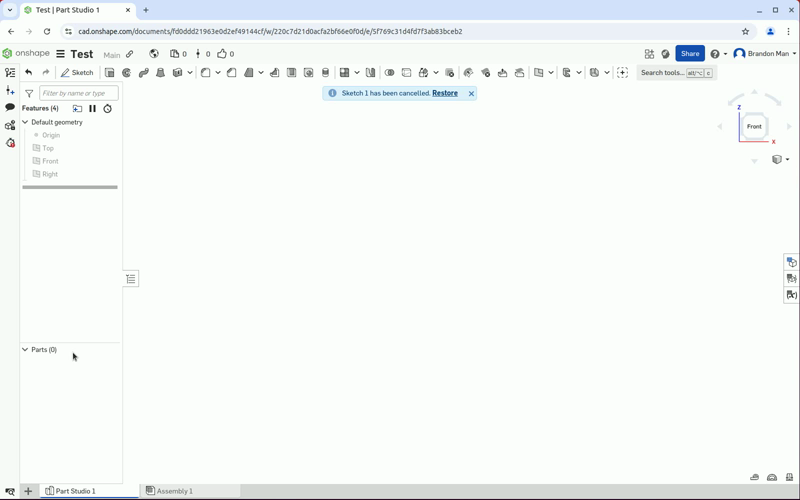
mouse_move(73, 352)
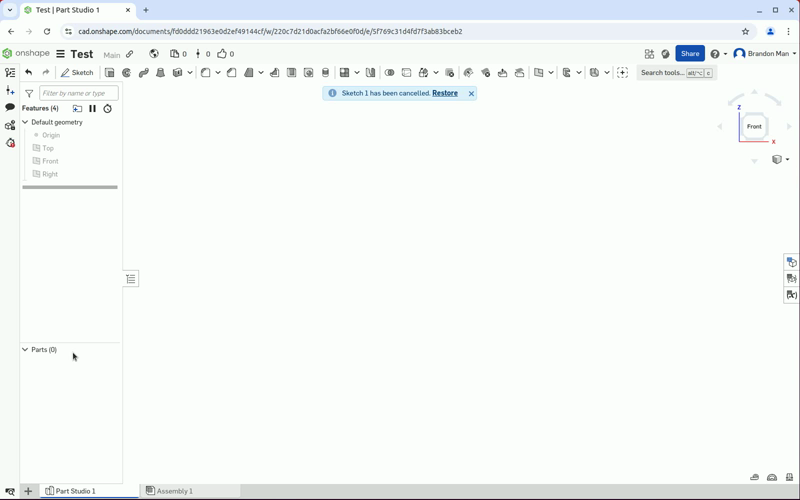
key(shift+y)
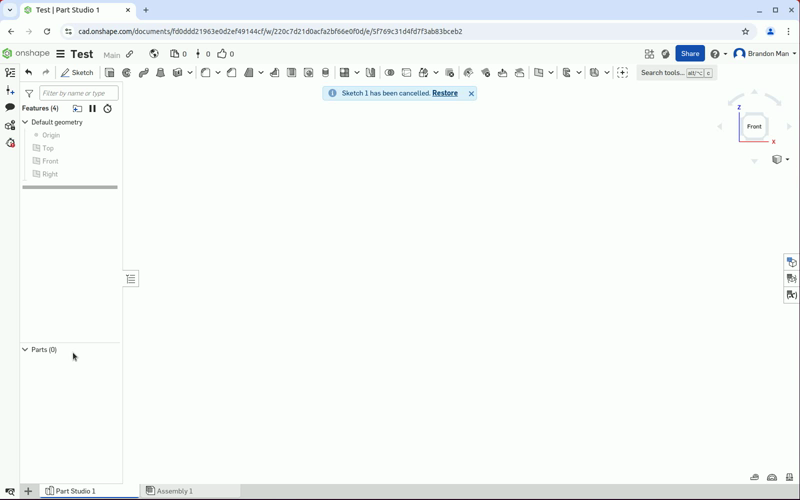
key(shift+s)
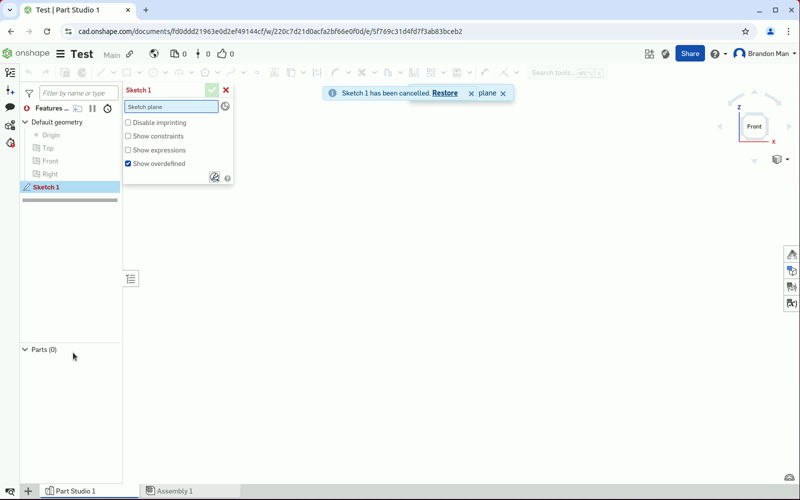
mouse_move(73, 163)
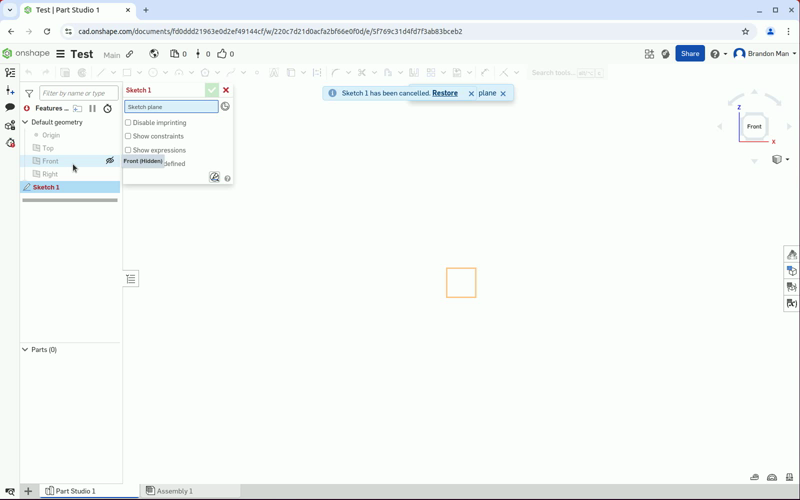
click(73, 163)
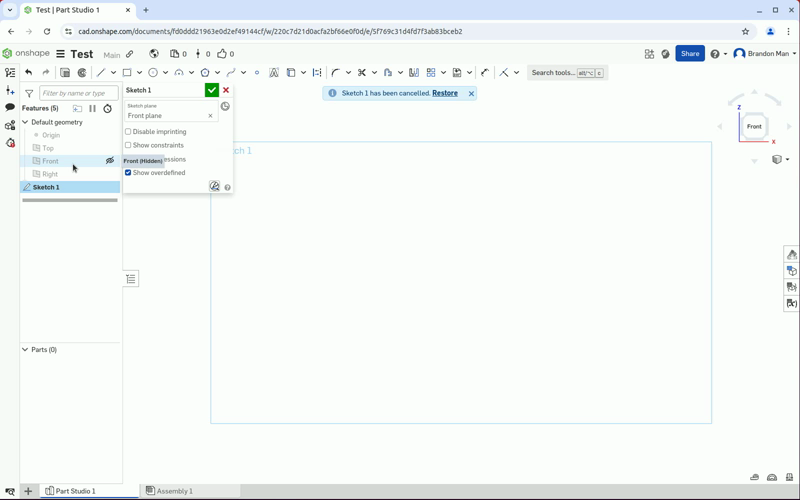
mouse_move(73, 352)
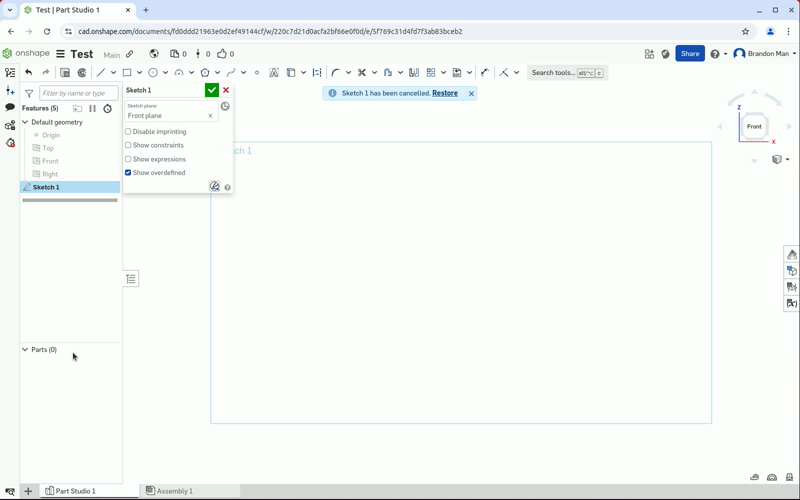
key(y)
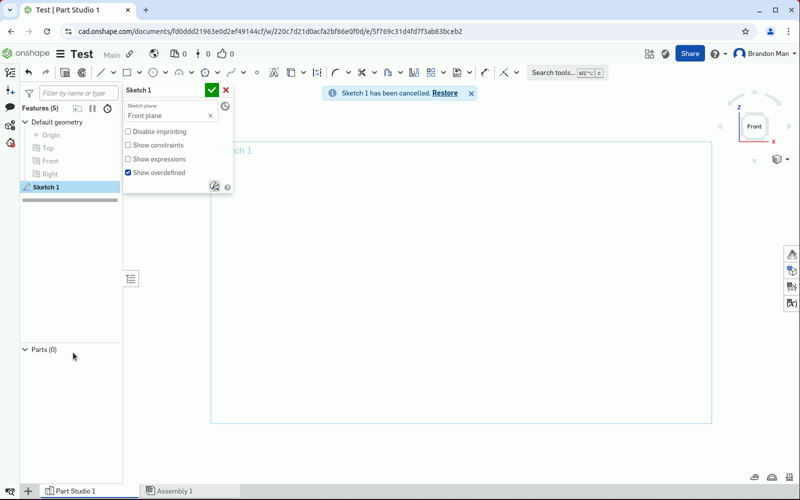
key(l)
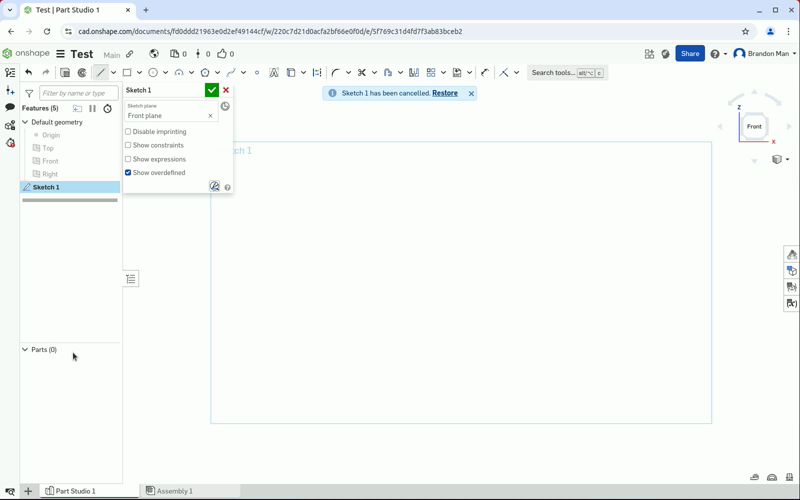
key_down(shift)
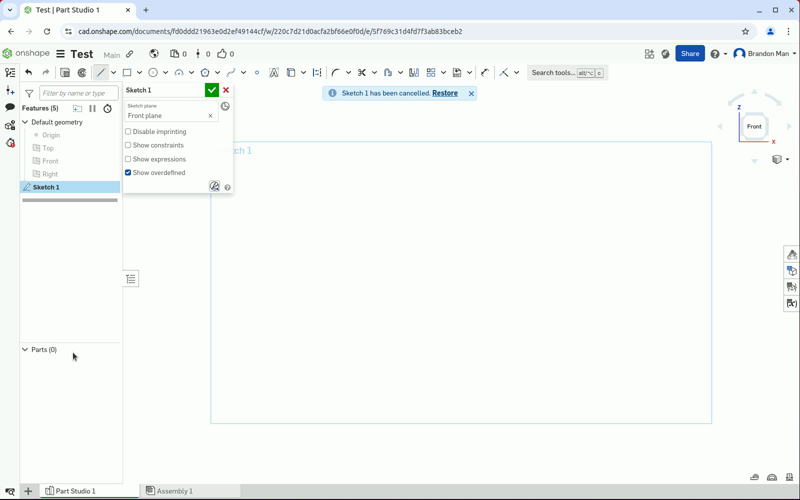
mouse_move(453, 286)
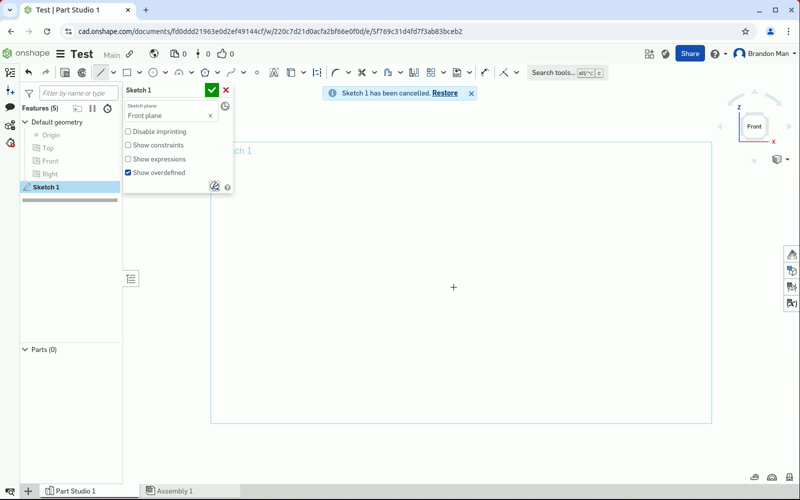
click(453, 286)
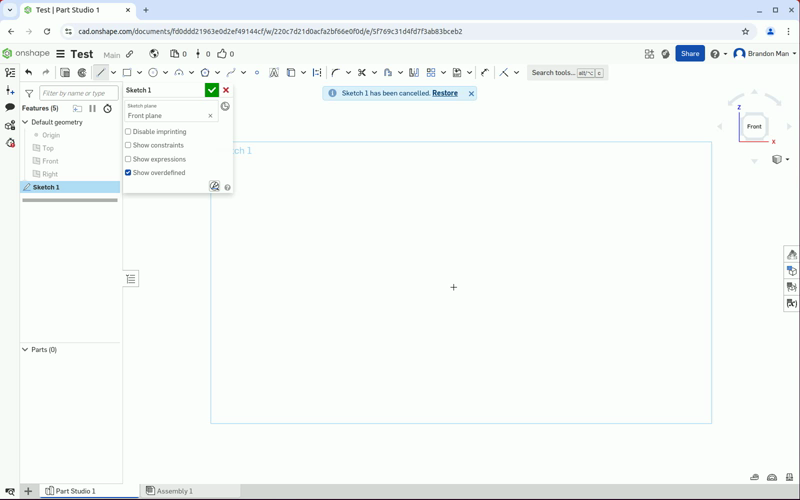
key_up(shift)
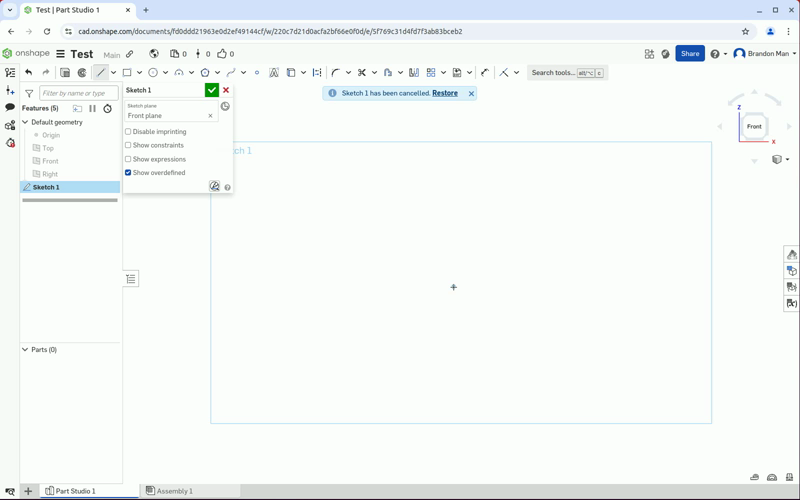
key_down(shift)
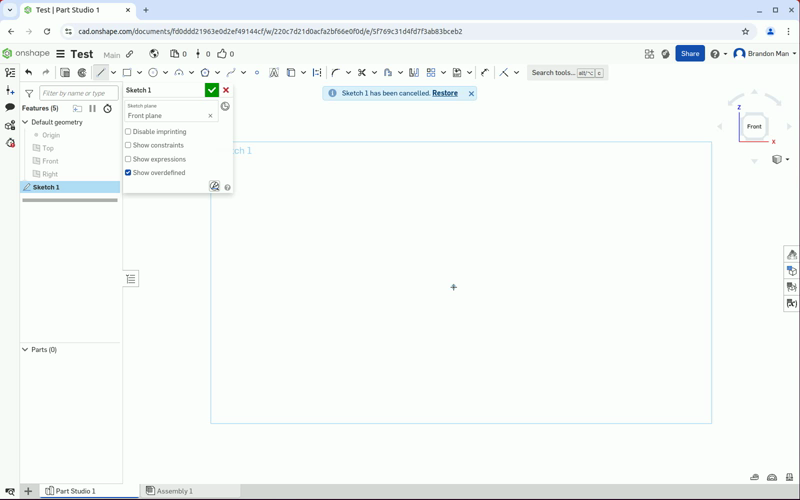
mouse_move(573, 286)
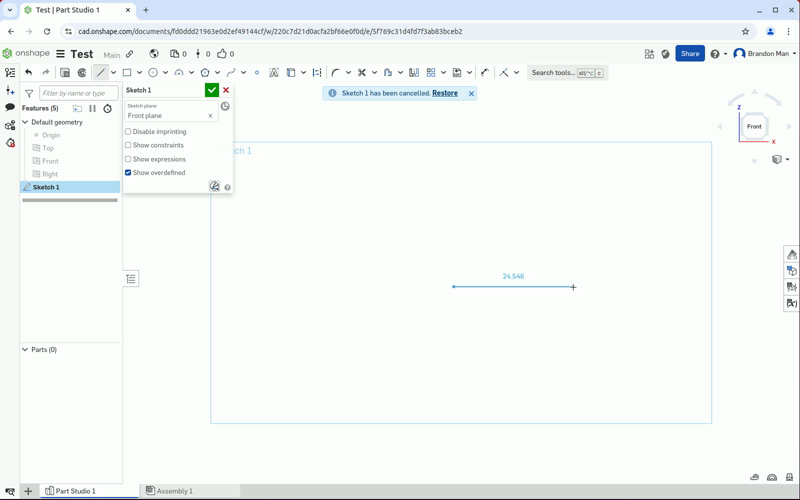
click(573, 286)
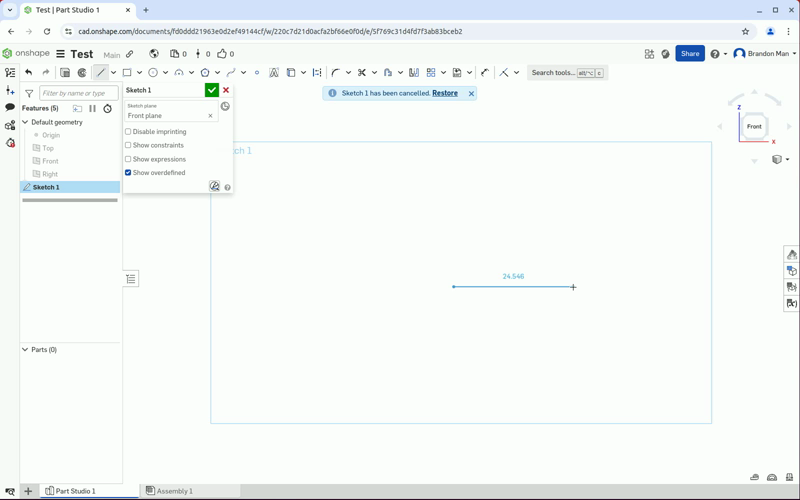
key_up(shift)
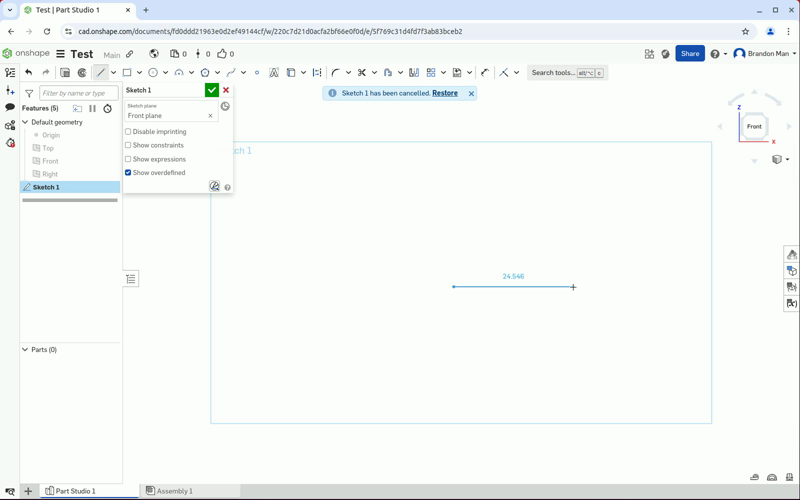
key_down(shift)
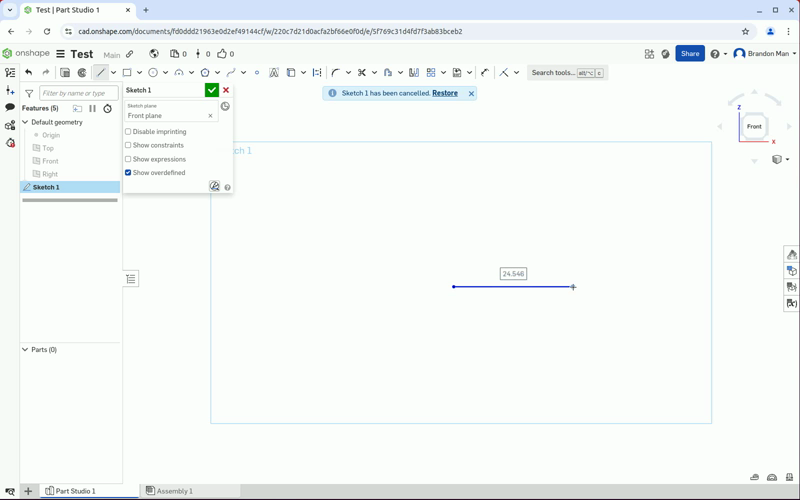
mouse_move(589, 286)
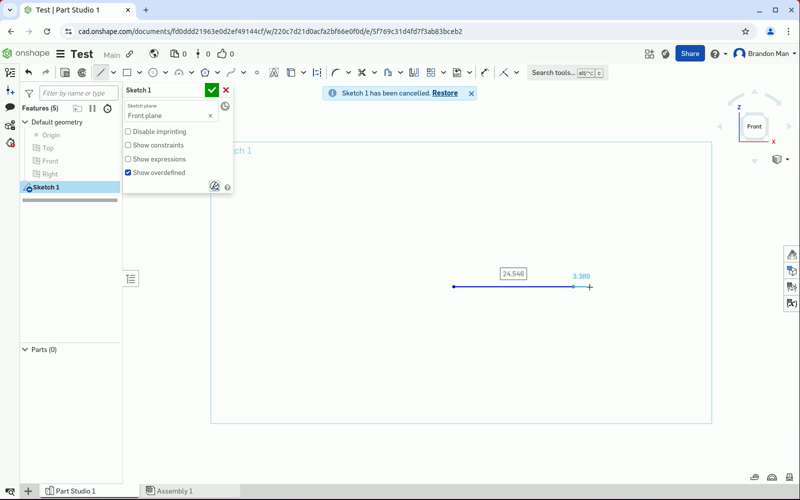
mouse_move(573, 258)
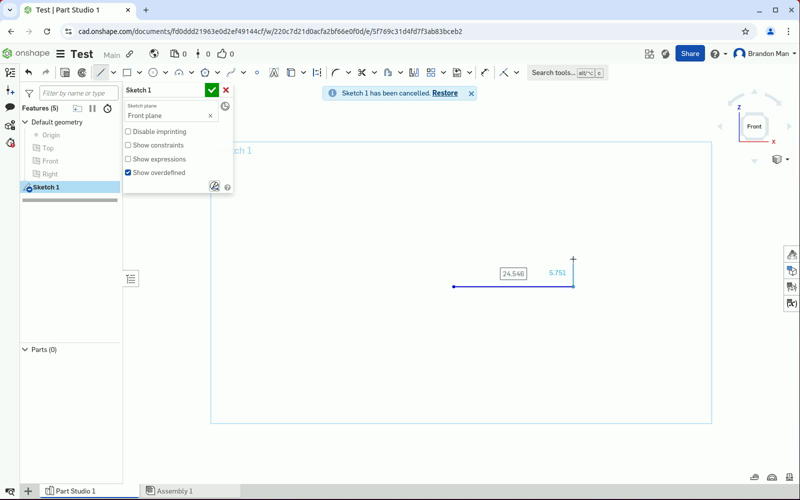
click(573, 258)
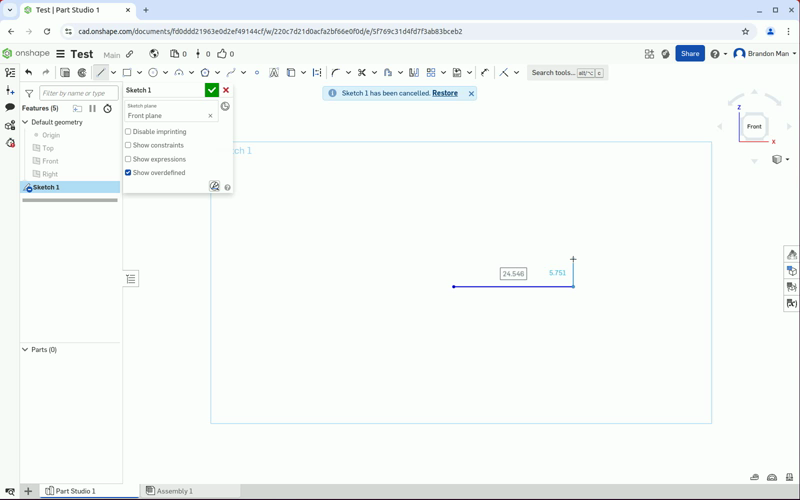
key_up(shift)
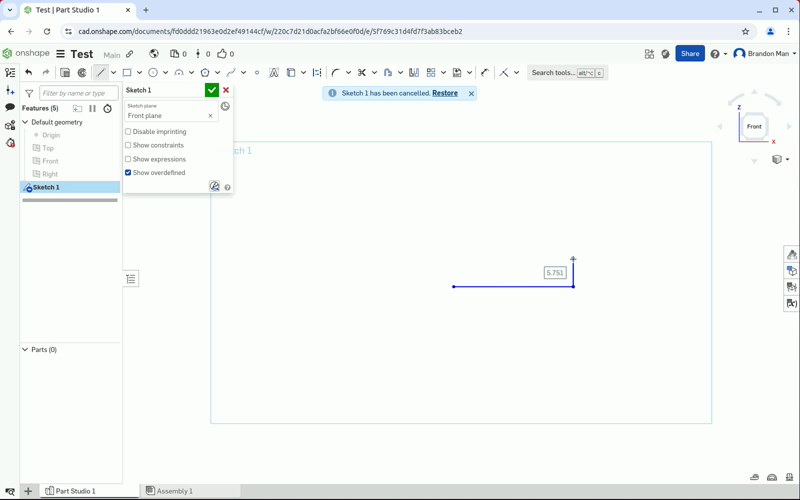
key_down(shift)
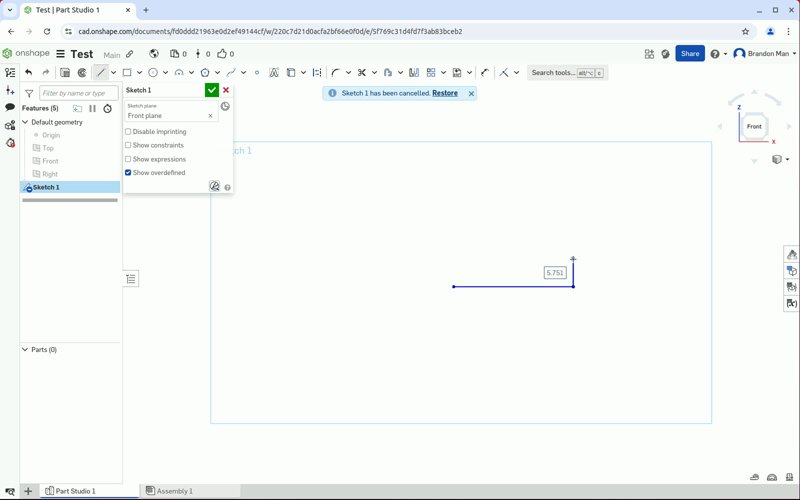
mouse_move(453, 258)
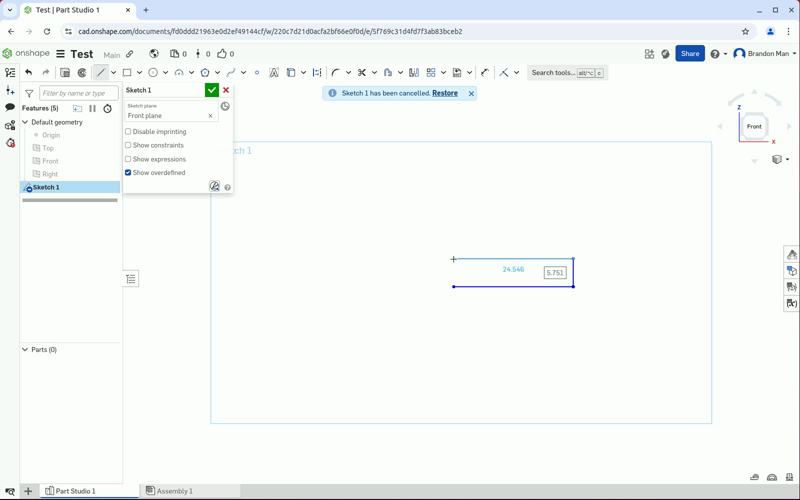
click(453, 258)
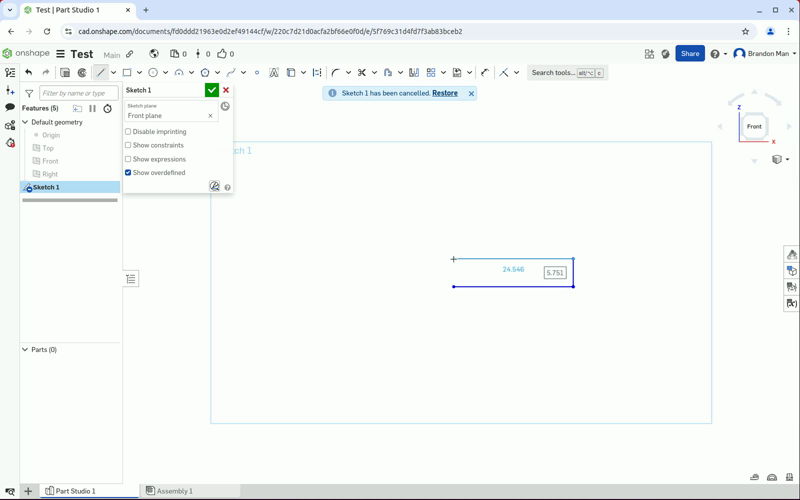
key_up(shift)
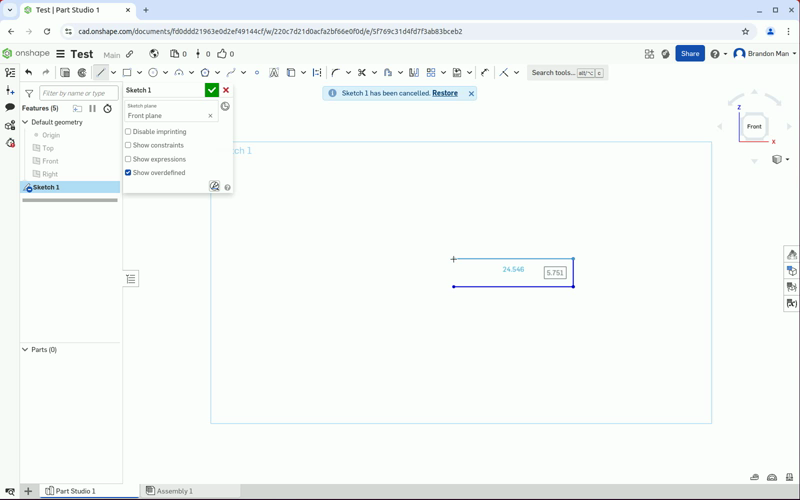
mouse_move(483, 258)
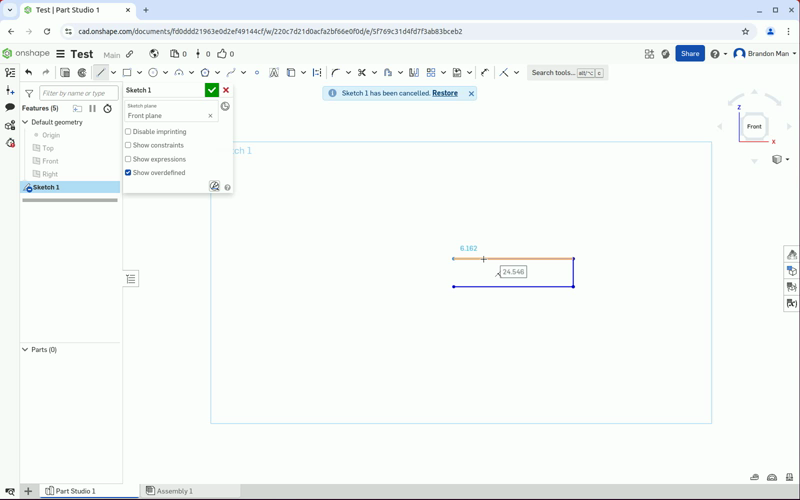
key_down(shift)
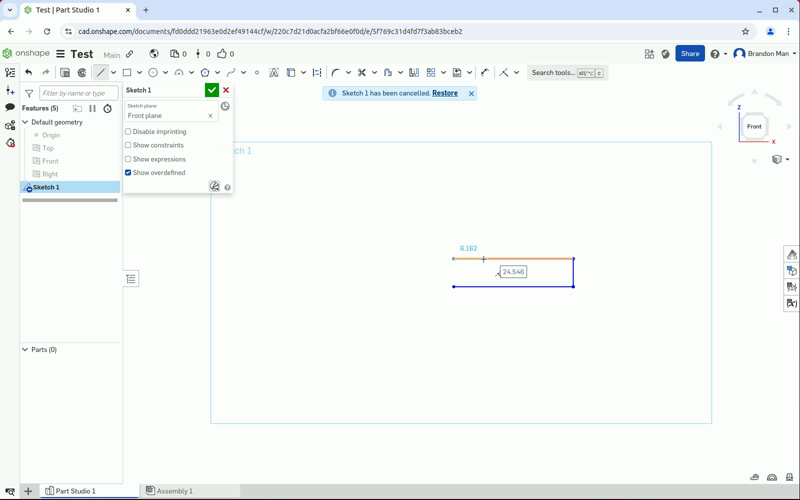
mouse_move(453, 286)
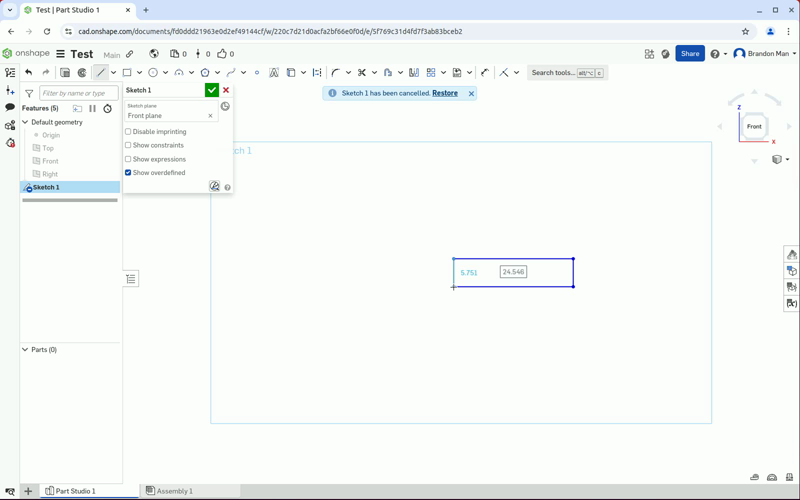
key_up(shift)
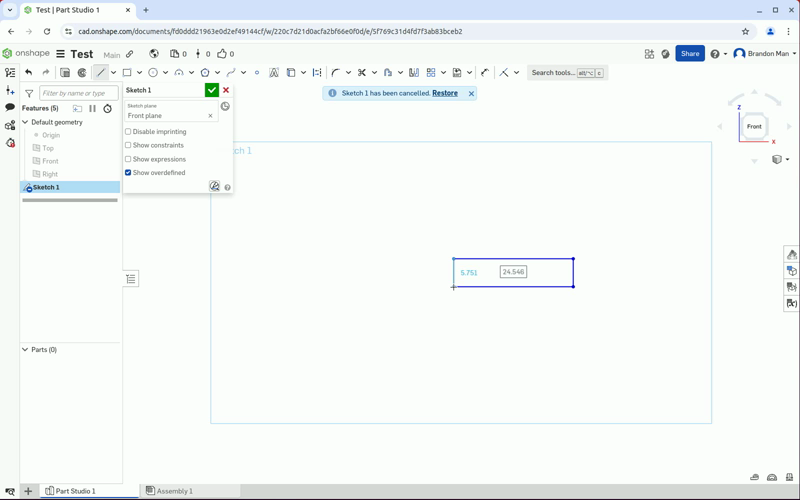
click(453, 286)
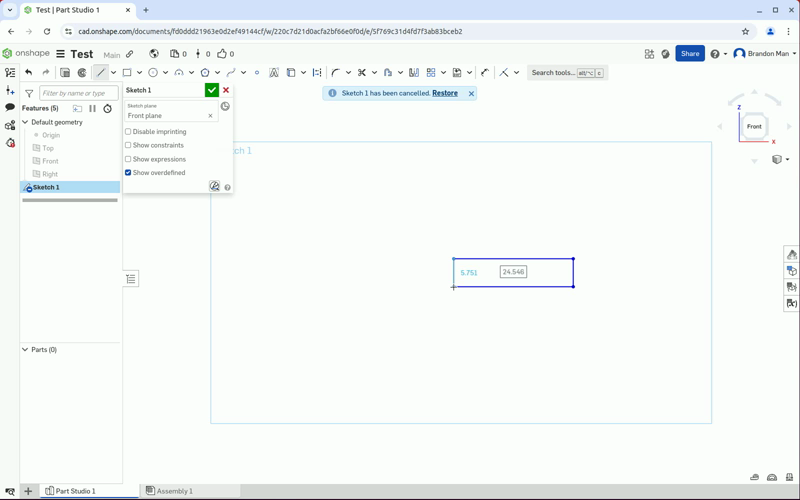
key(esc)
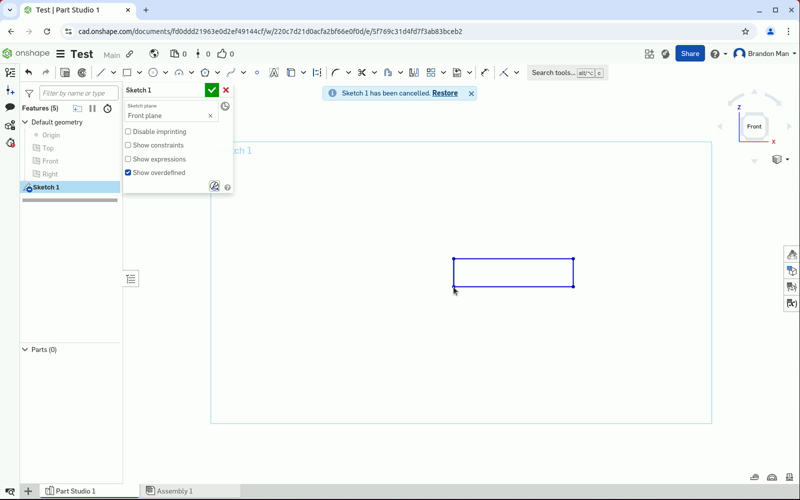
mouse_move(459, 262)
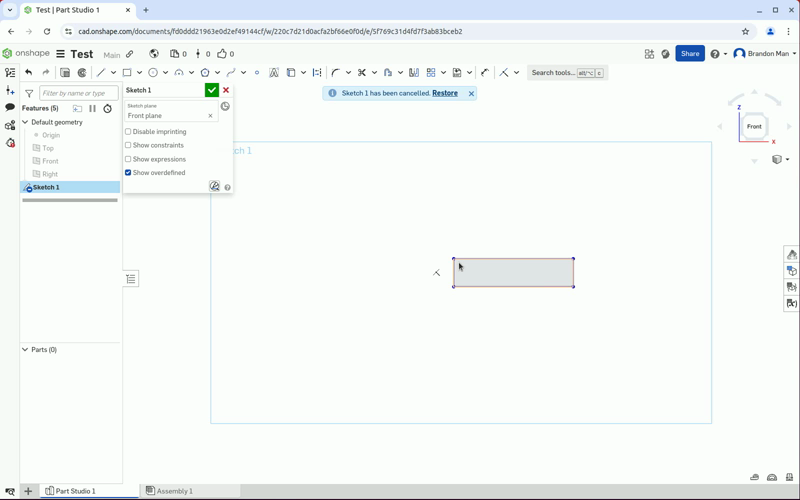
click(459, 262)
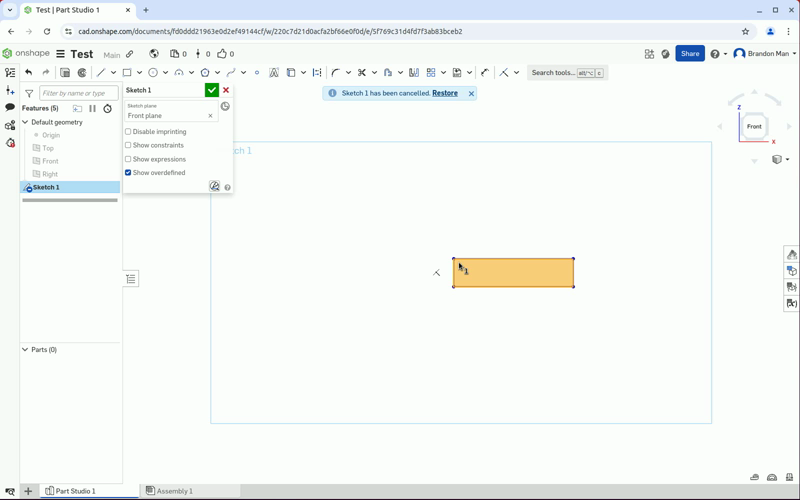
mouse_move(73, 352)
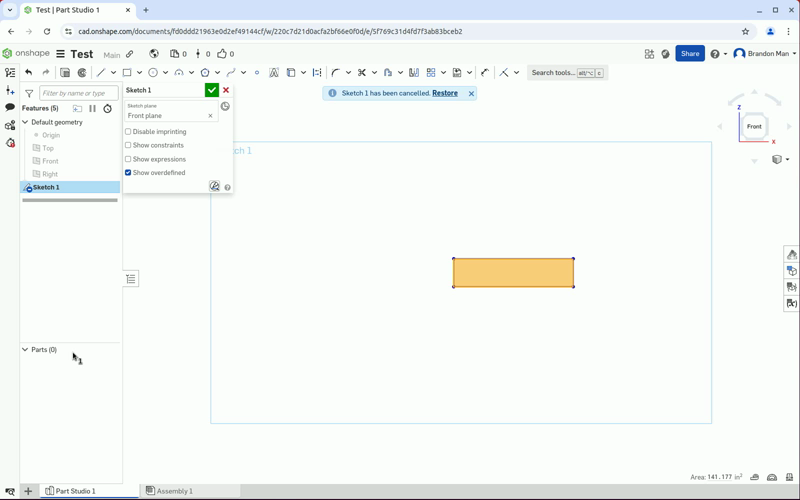
key(shift+y)
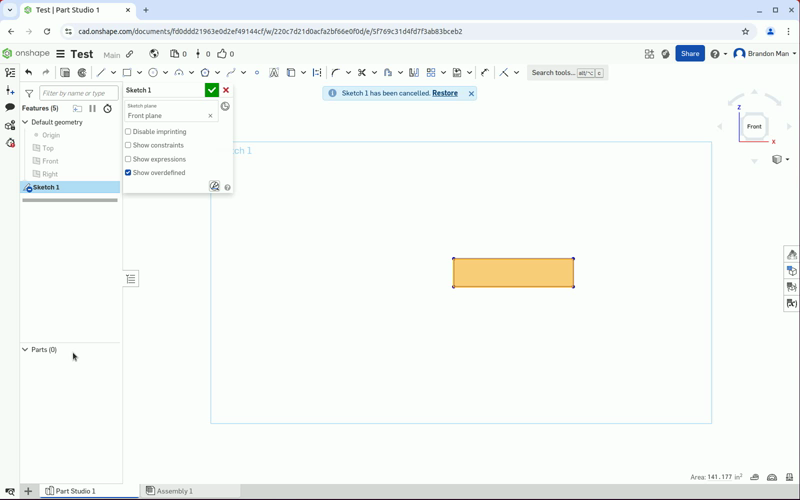
key(shift+e)
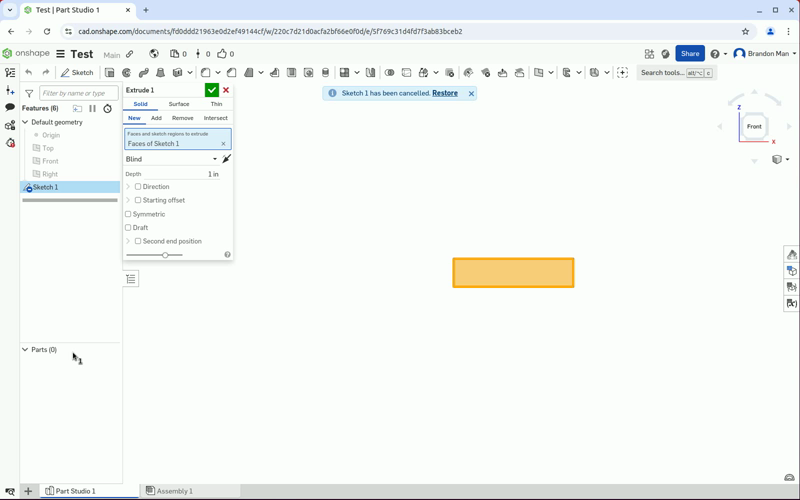
mouse_move(143, 106)
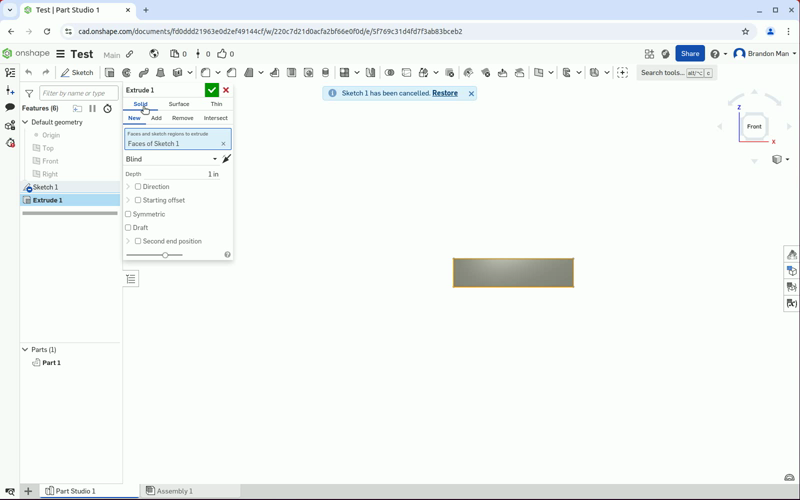
click(143, 106)
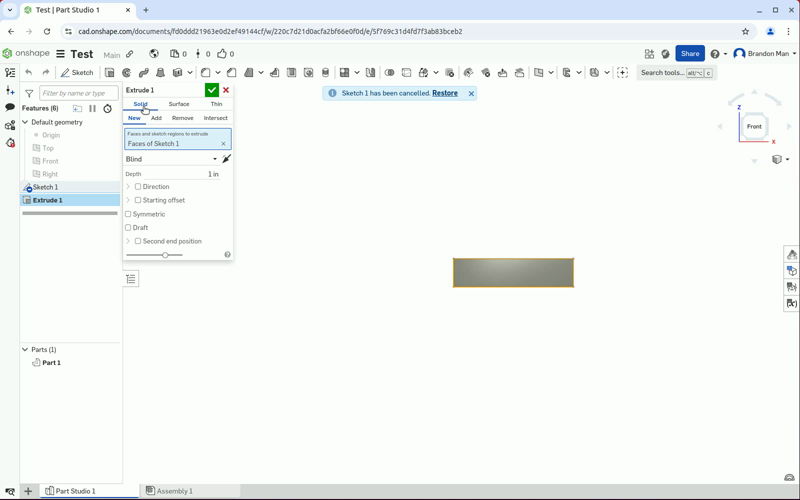
mouse_move(137, 120)
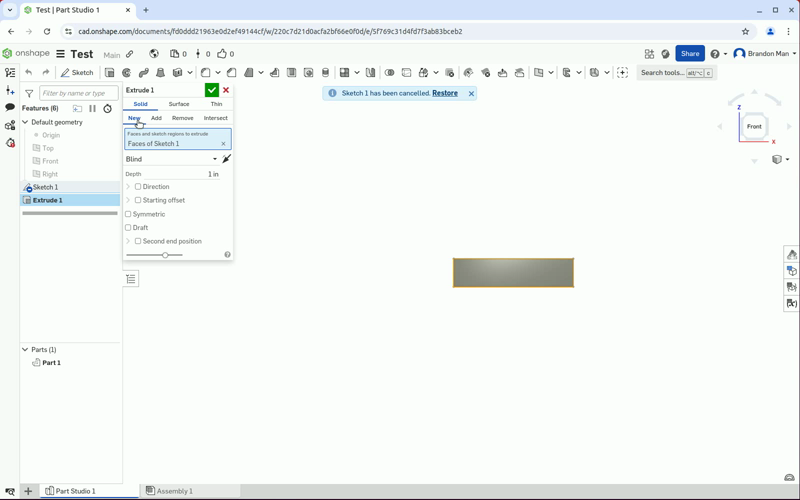
click(137, 120)
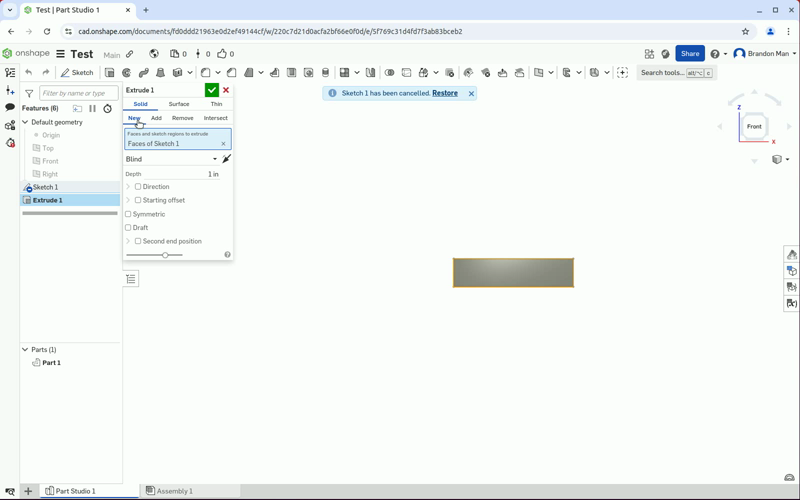
key(tab, 4)
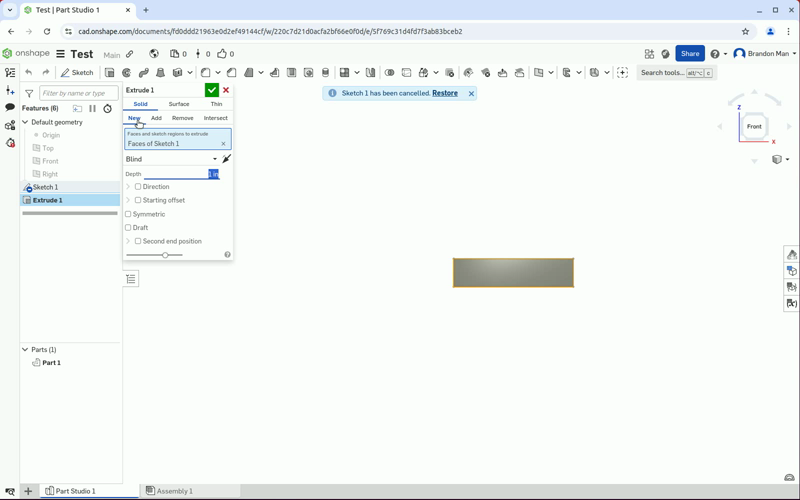
text(12.276)
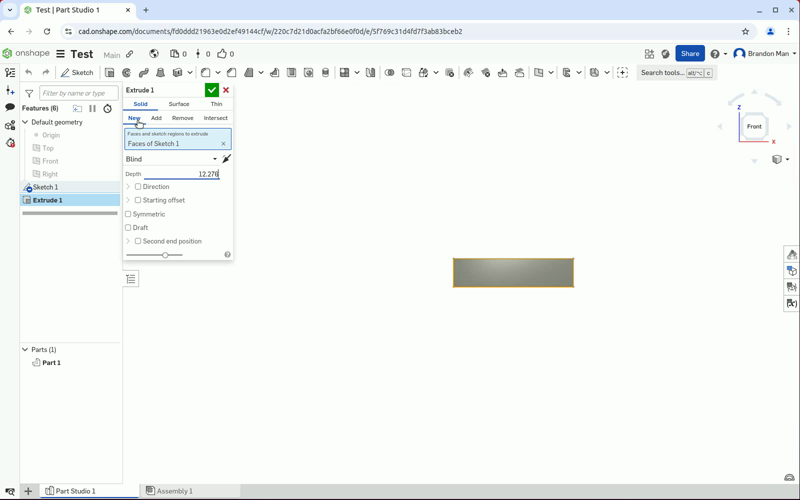
key(enter)
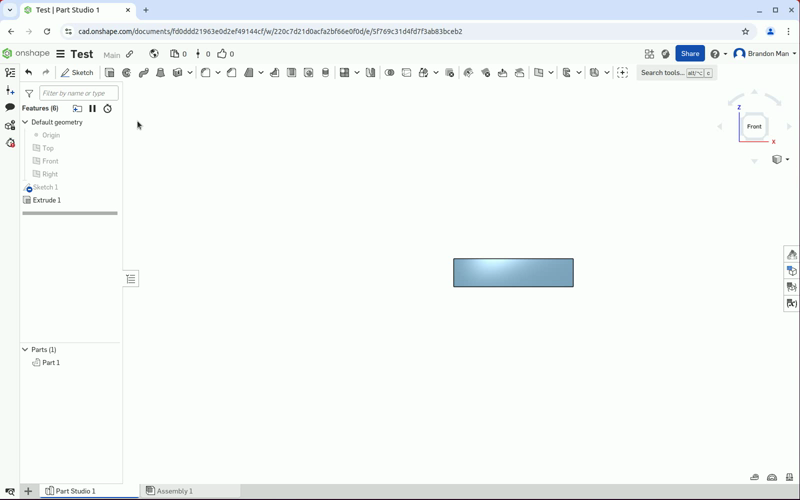
key(shift+h)
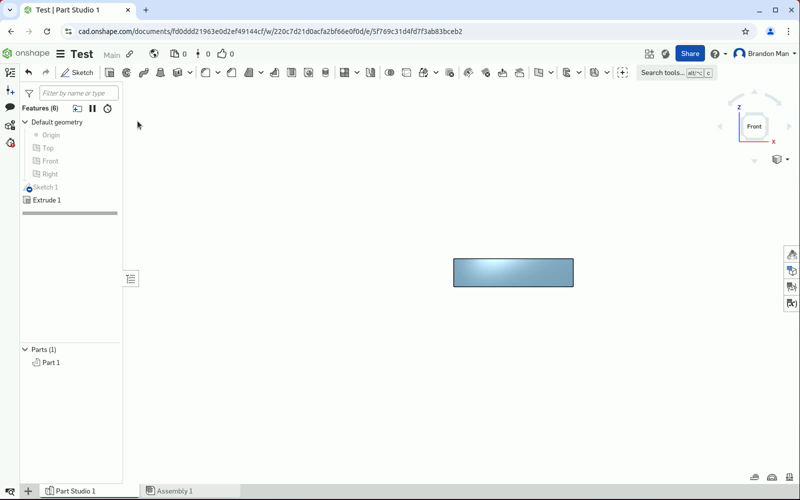
key(shift+h)
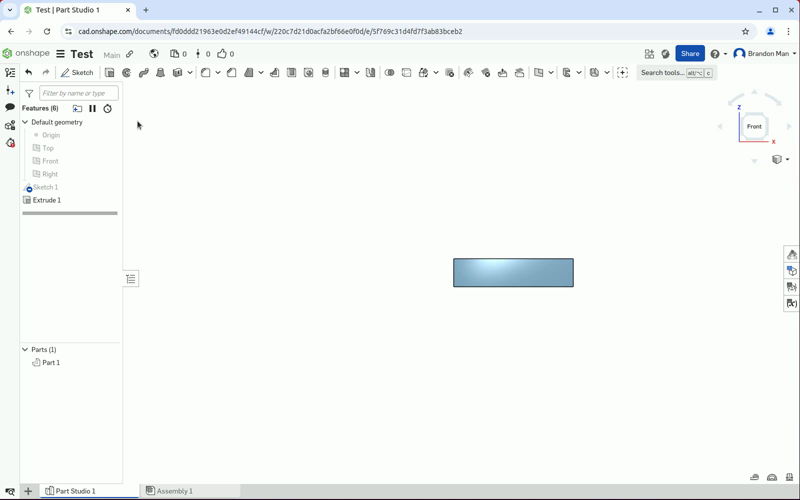
mouse_move(73, 189)
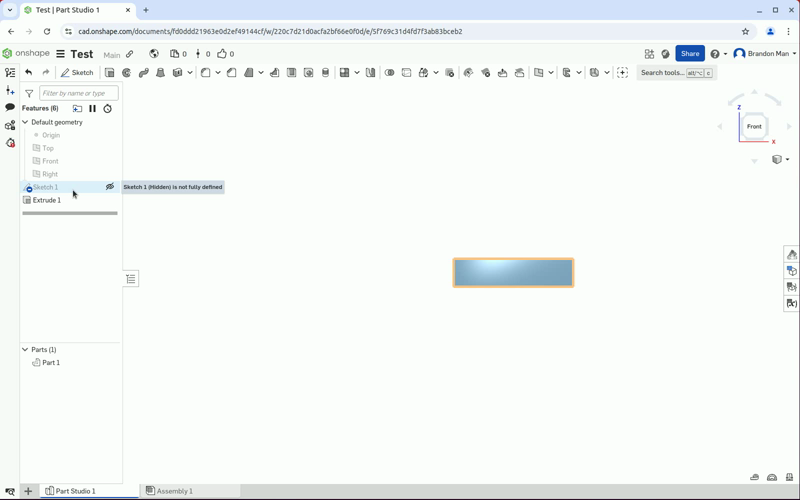
click(73, 189)
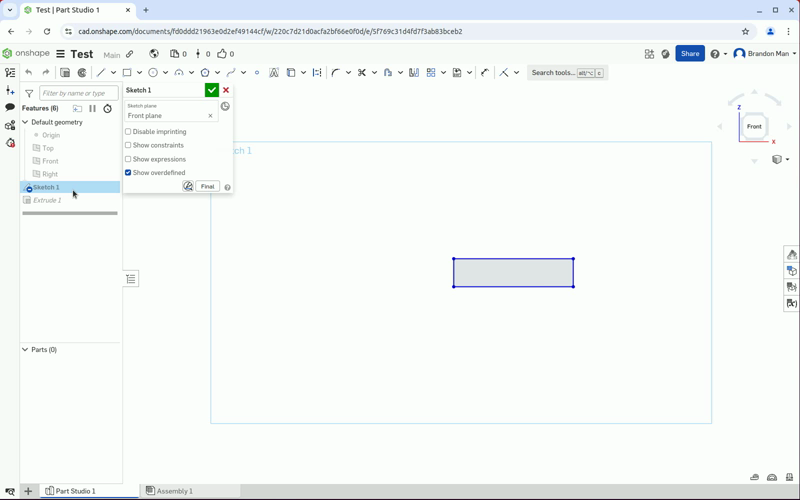
mouse_move(229, 92)
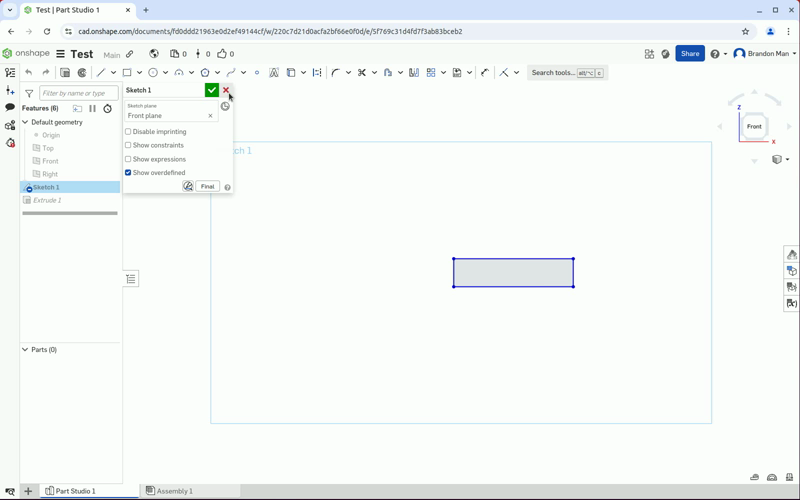
click(229, 92)
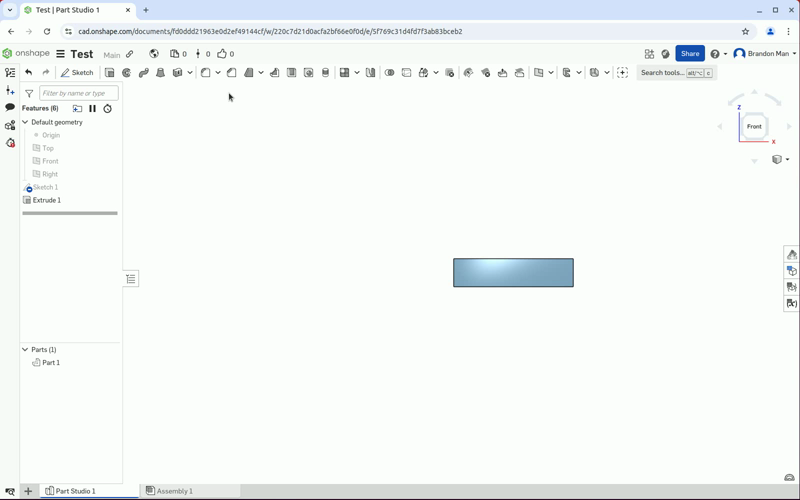
mouse_move(73, 352)
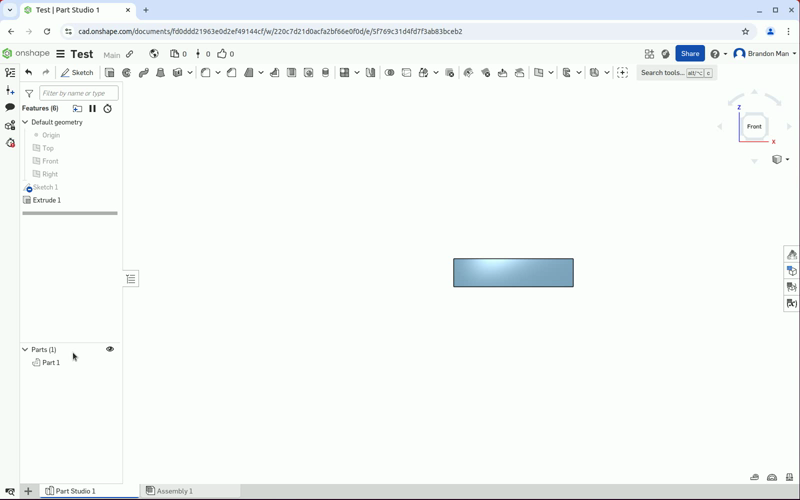
key(y)
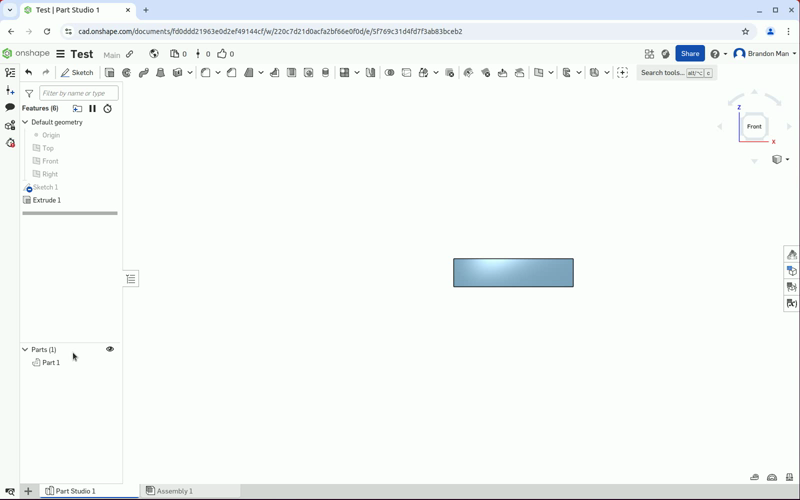
key(shift+p)
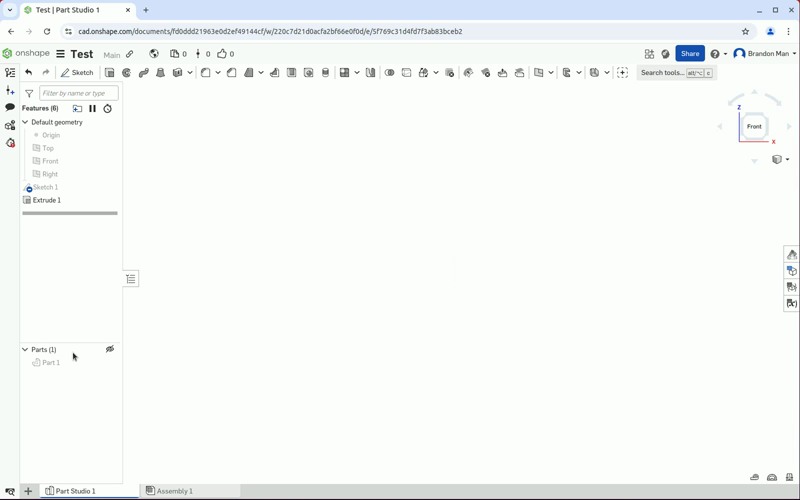
key(space)
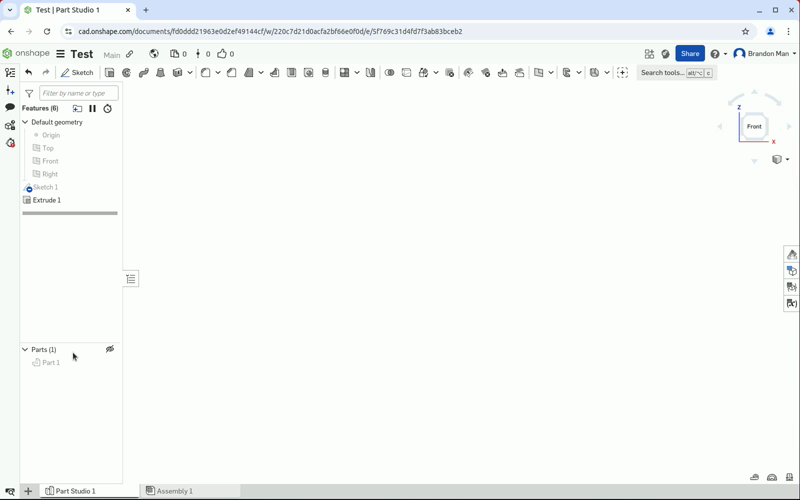
key_down(shift)
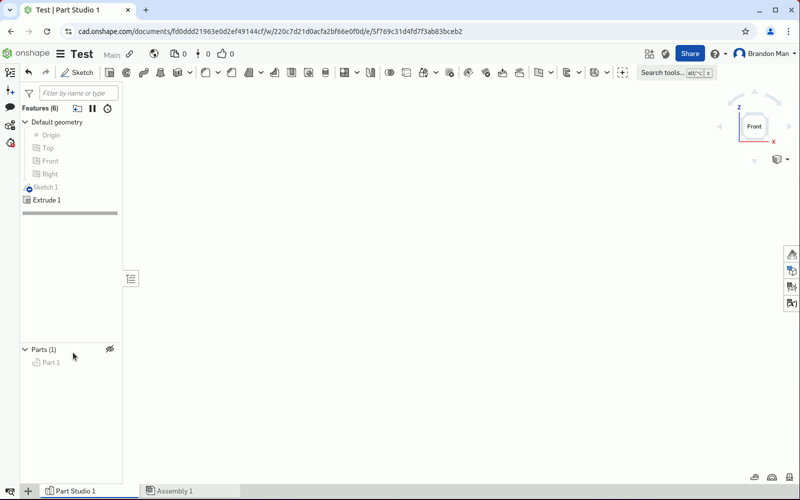
key(down)
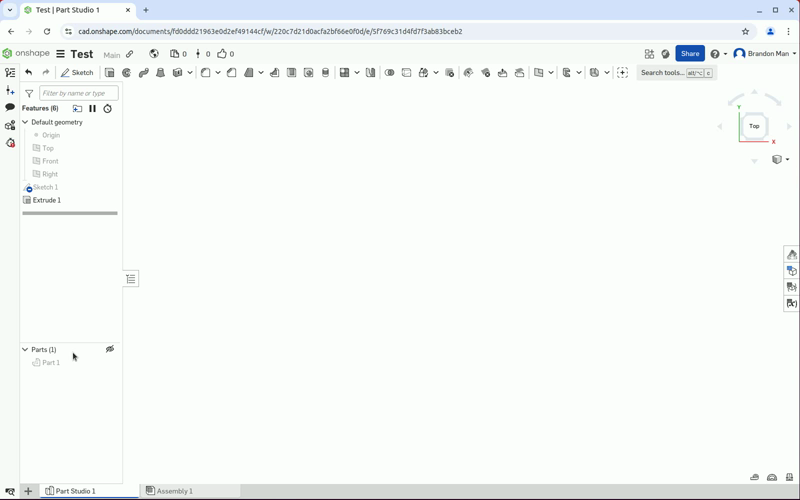
key_up(shift)
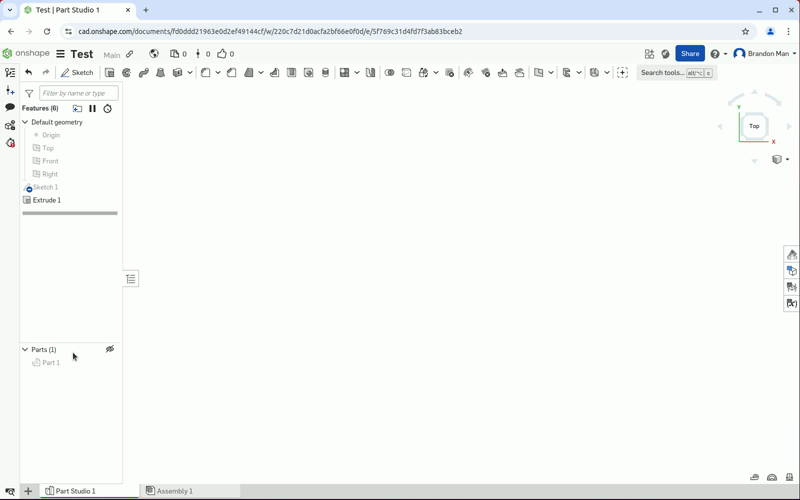
mouse_move(73, 352)
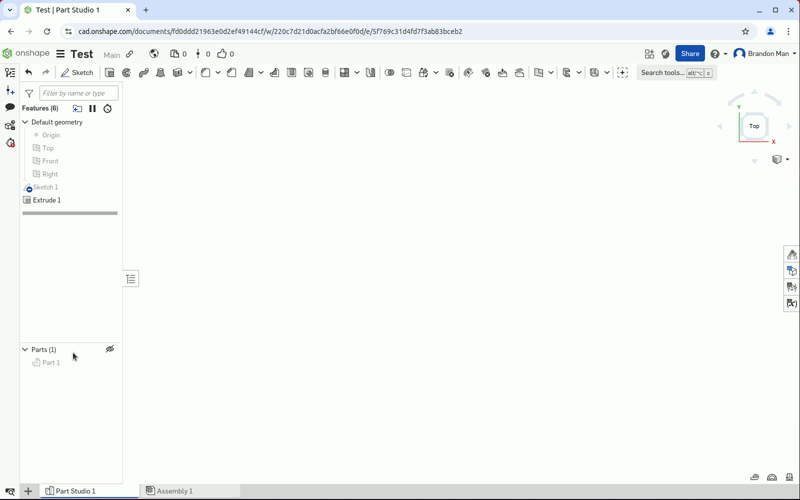
key(shift+y)
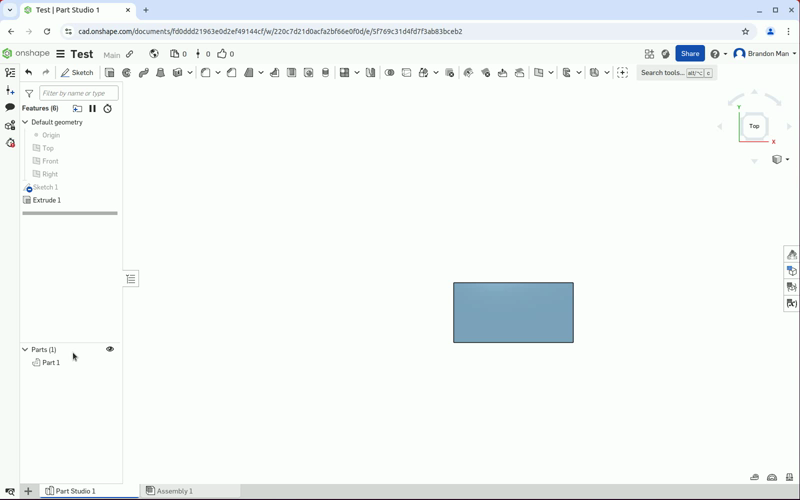
mouse_move(541, 75)
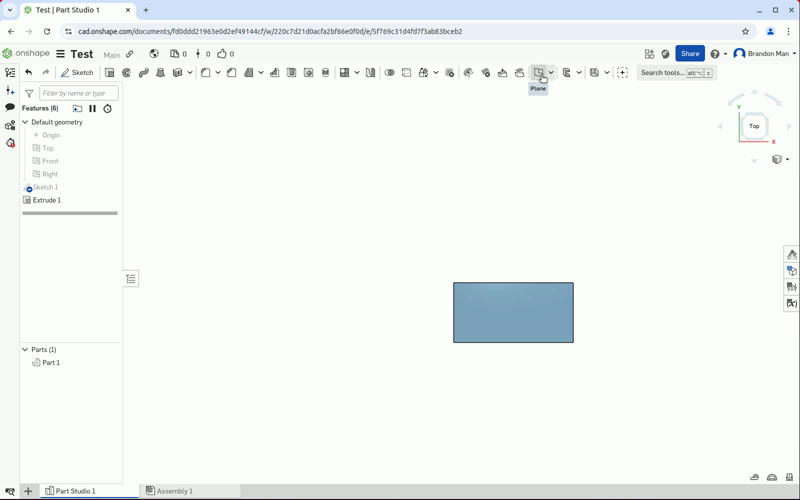
click(541, 75)
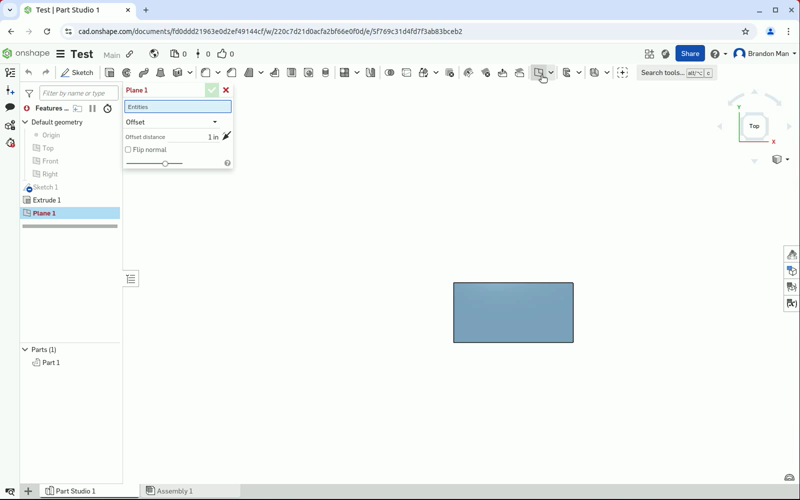
mouse_move(73, 150)
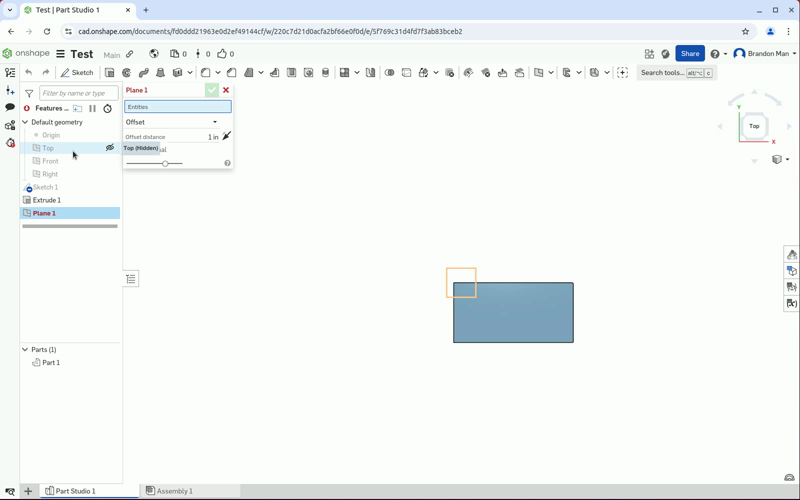
click(73, 150)
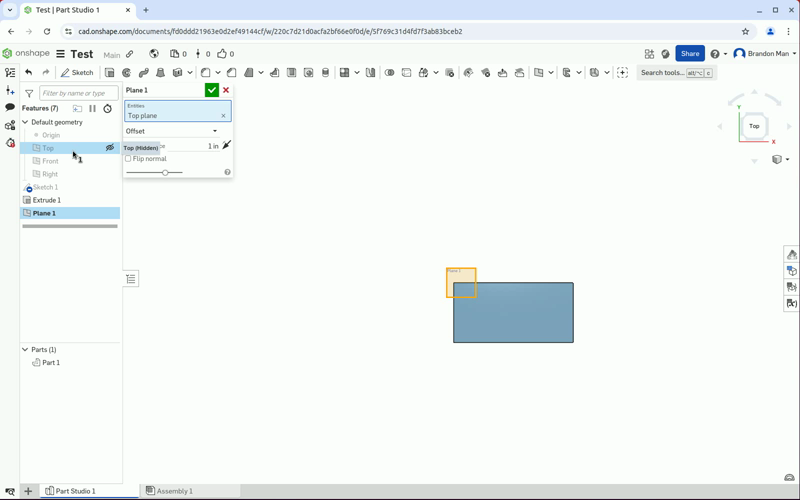
key(tab, 2)
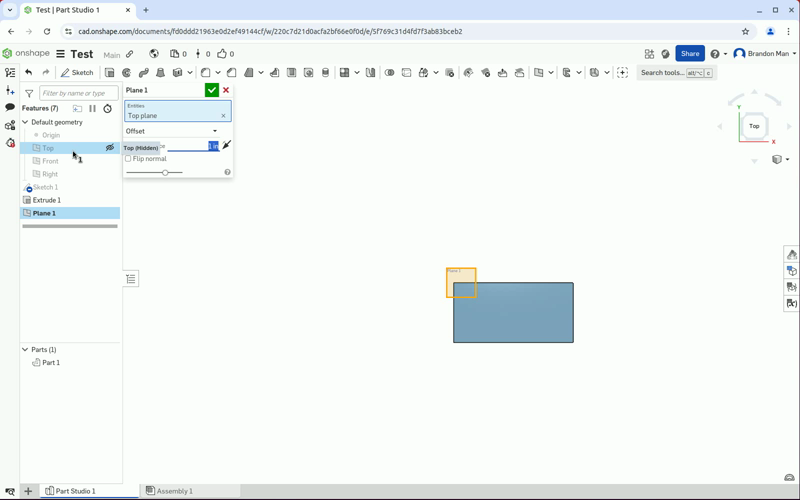
text(4.807)
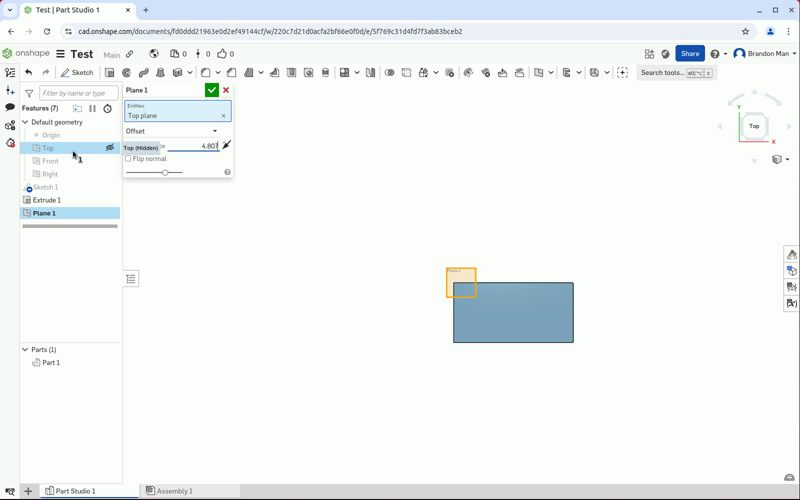
key(enter, 2)
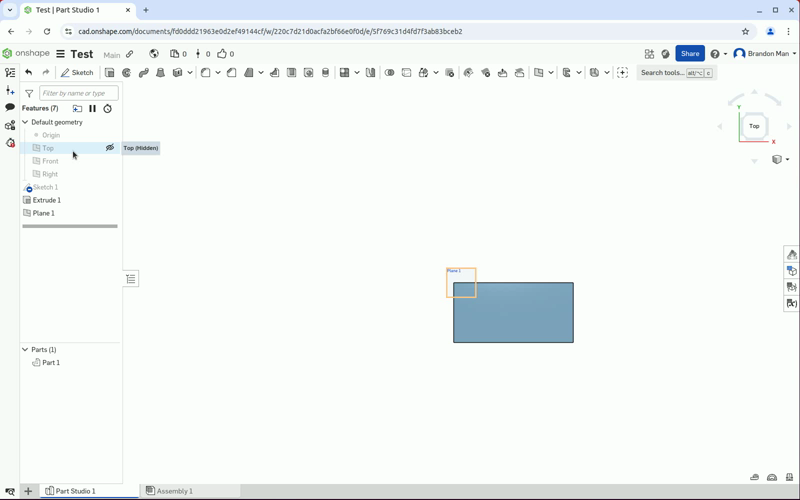
key(shift+s)
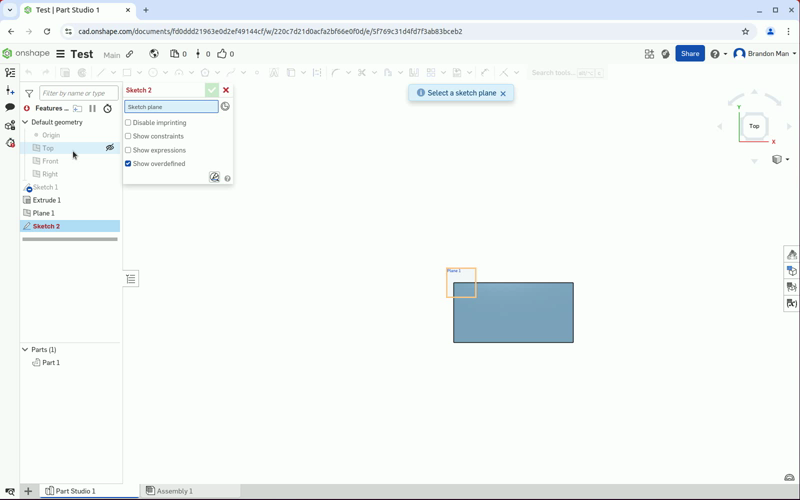
mouse_move(73, 215)
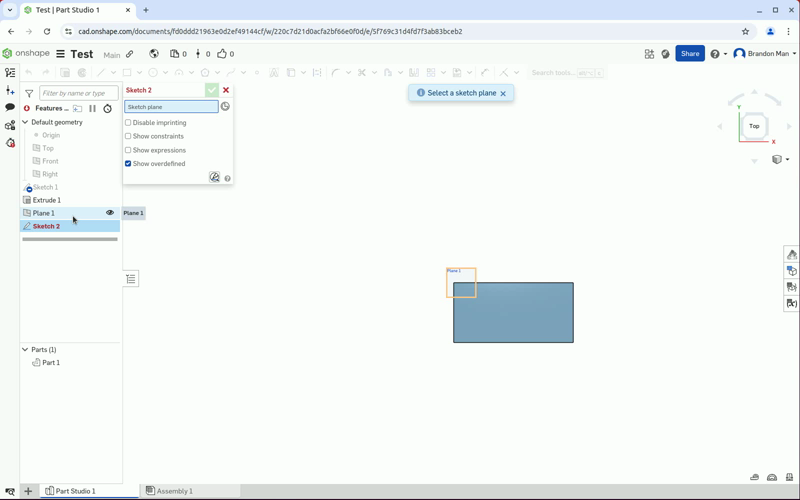
click(73, 215)
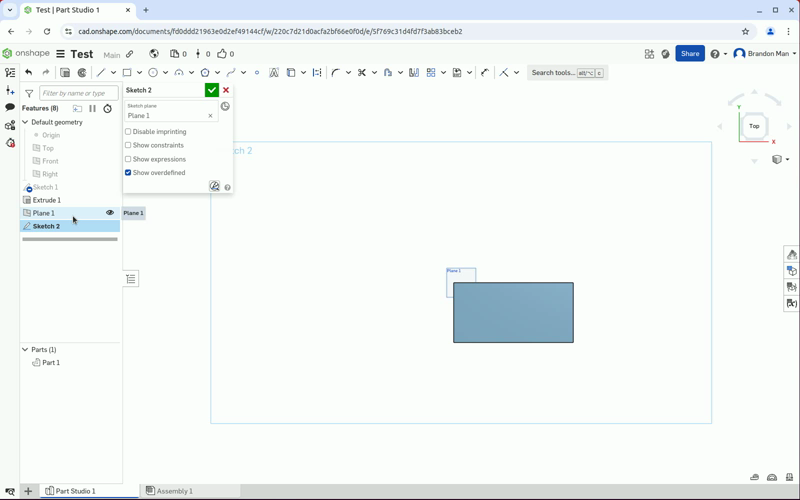
mouse_move(73, 352)
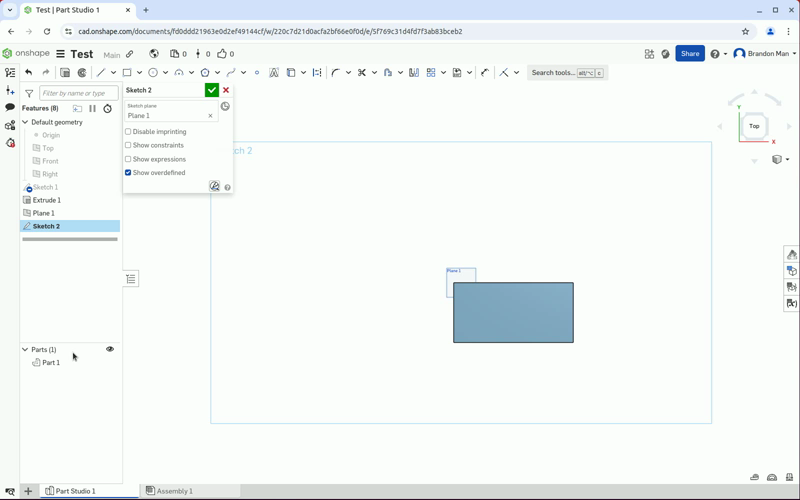
key(y)
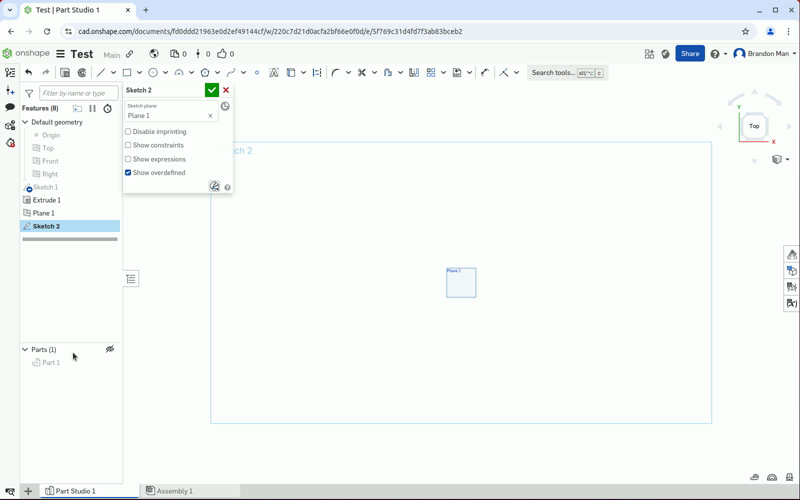
key(l)
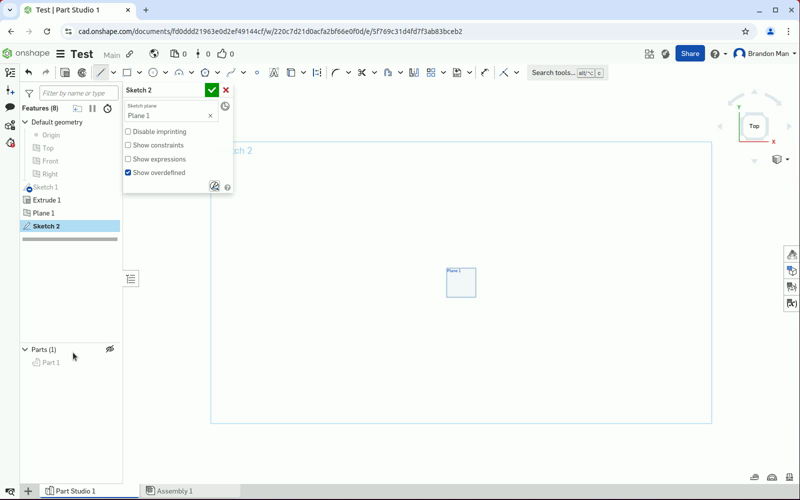
key_down(shift)
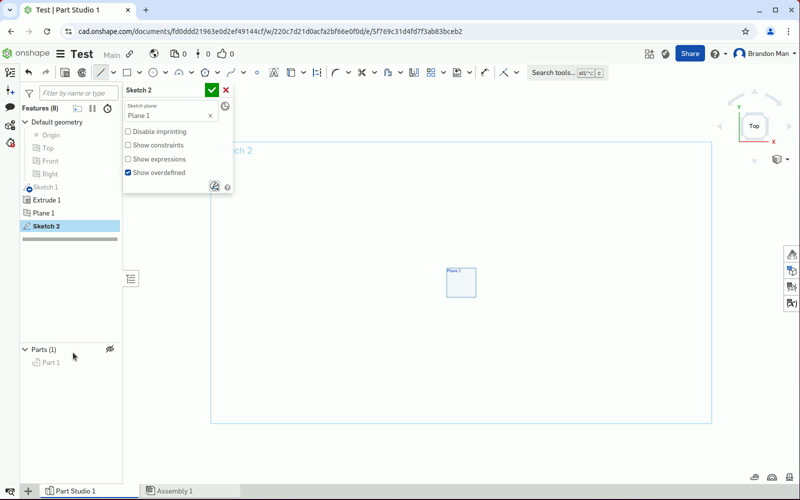
mouse_move(540, 342)
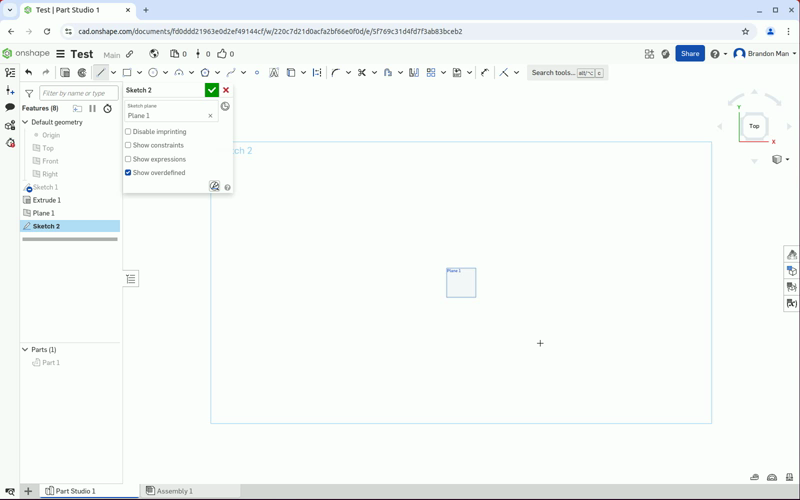
click(540, 342)
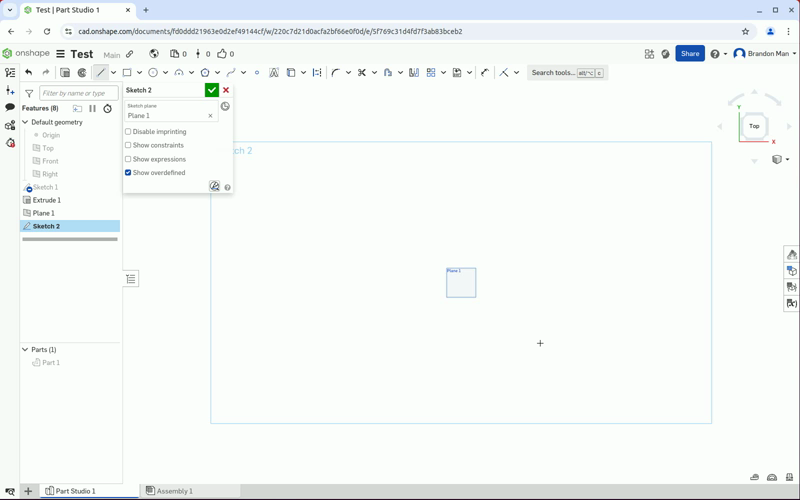
key_up(shift)
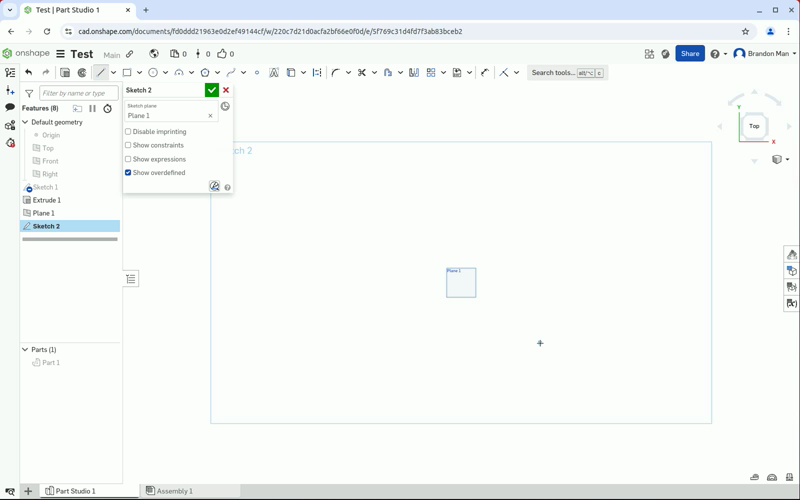
key_down(shift)
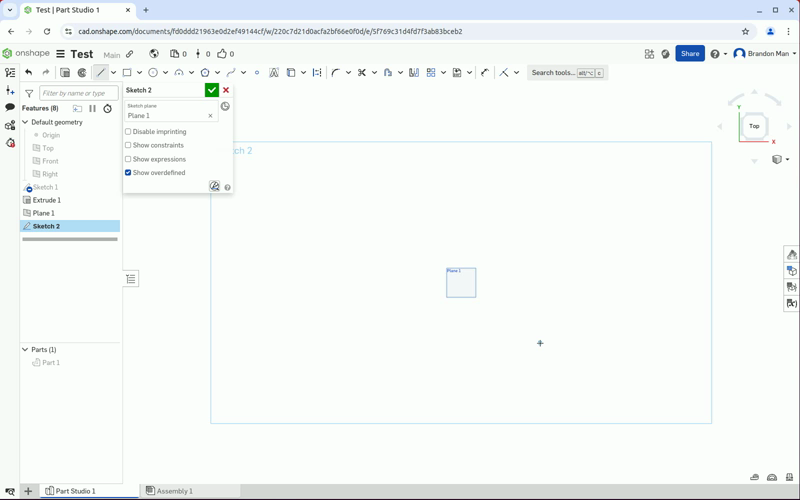
mouse_move(570, 342)
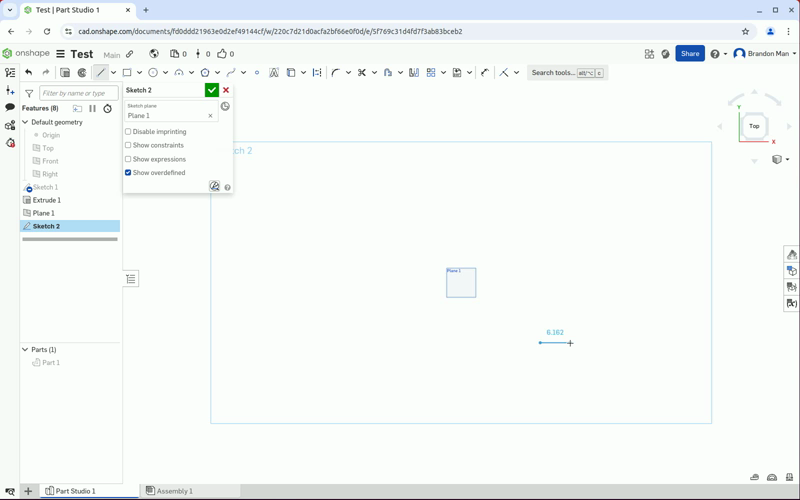
mouse_move(573, 342)
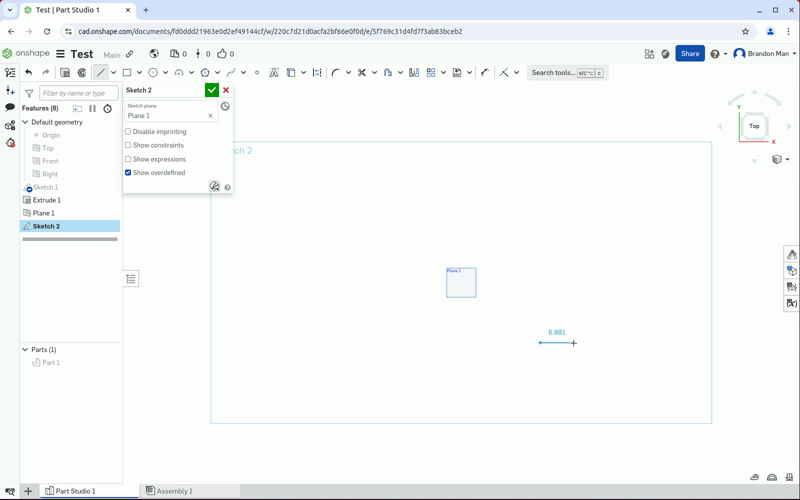
click(573, 342)
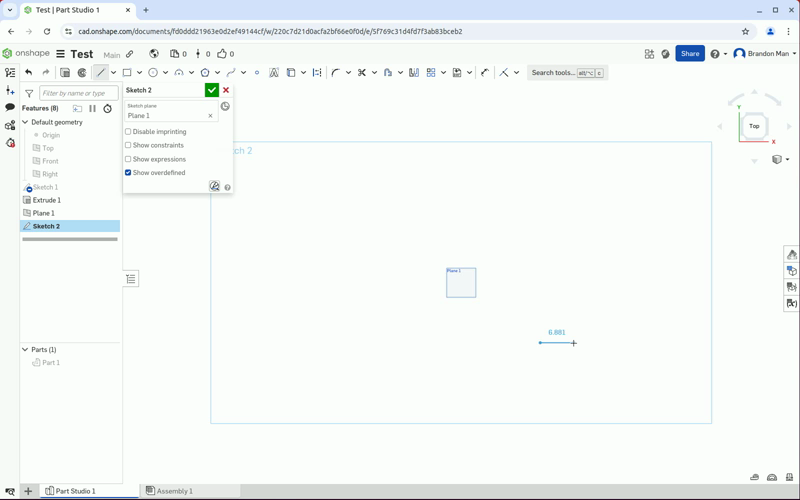
key_up(shift)
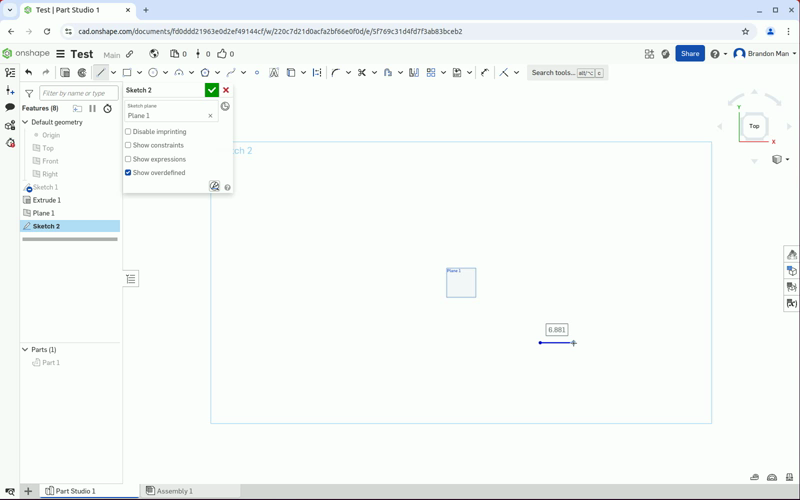
key_down(shift)
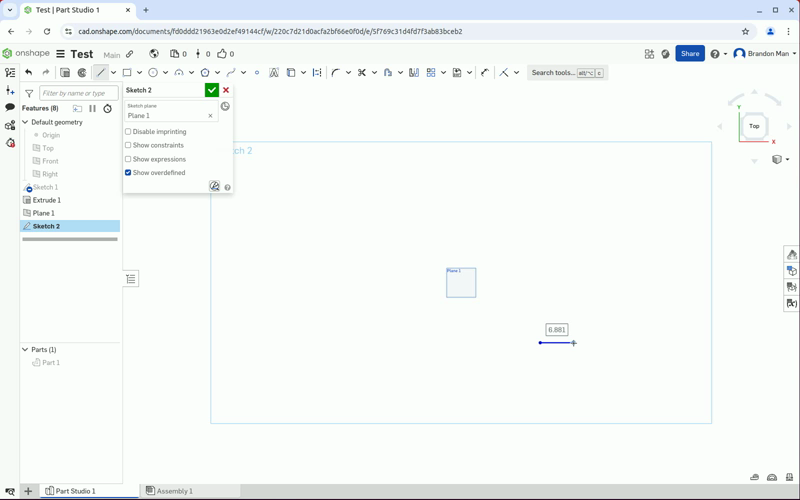
mouse_move(573, 282)
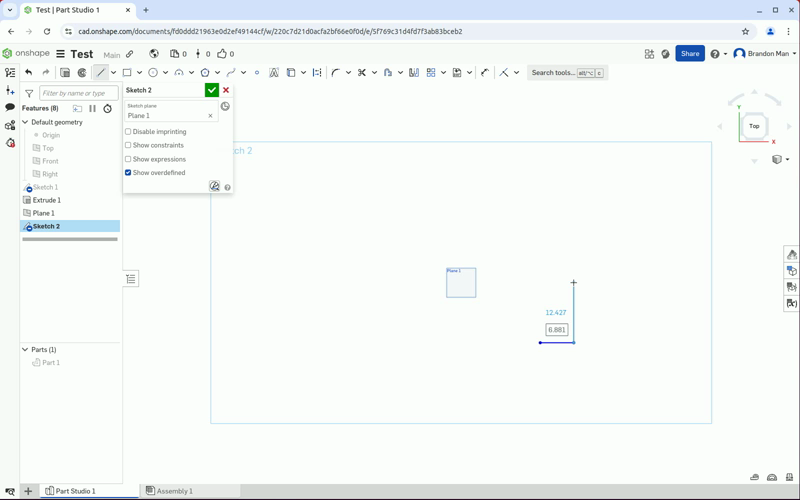
click(573, 282)
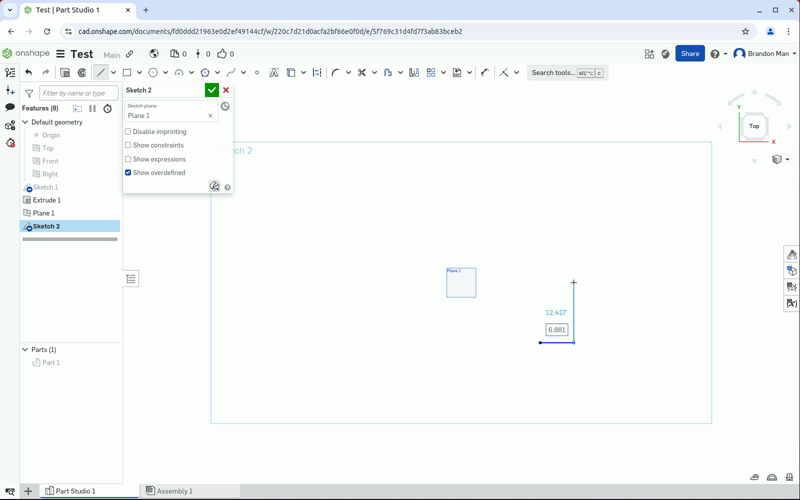
key_up(shift)
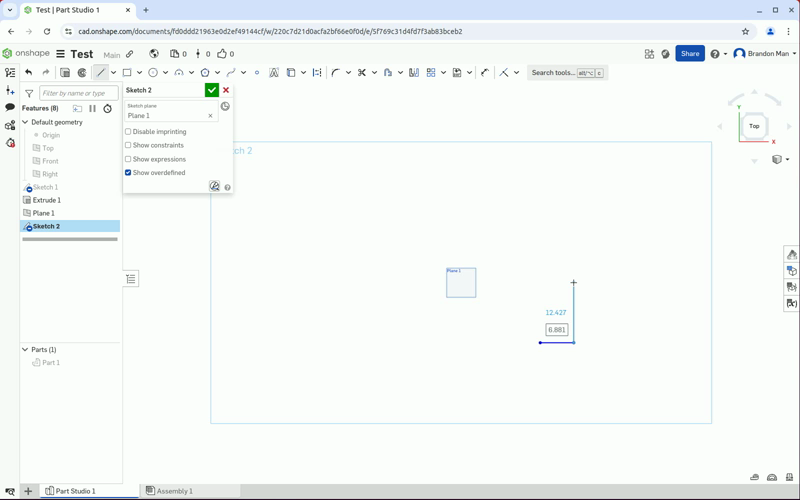
key_down(shift)
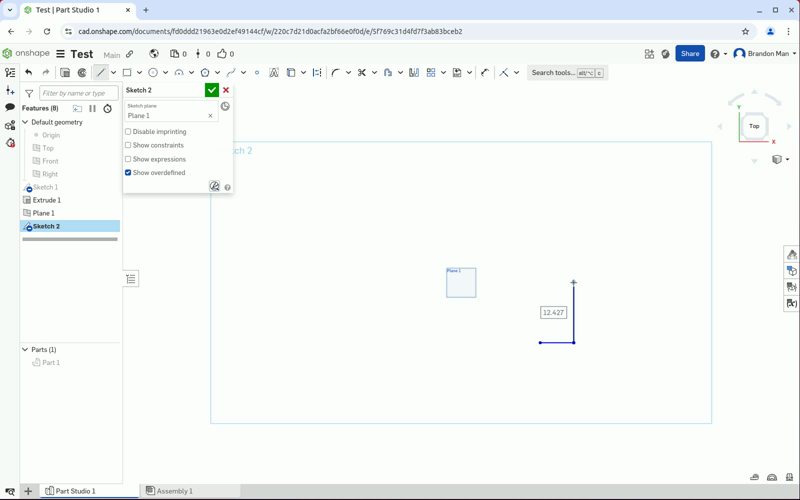
mouse_move(589, 282)
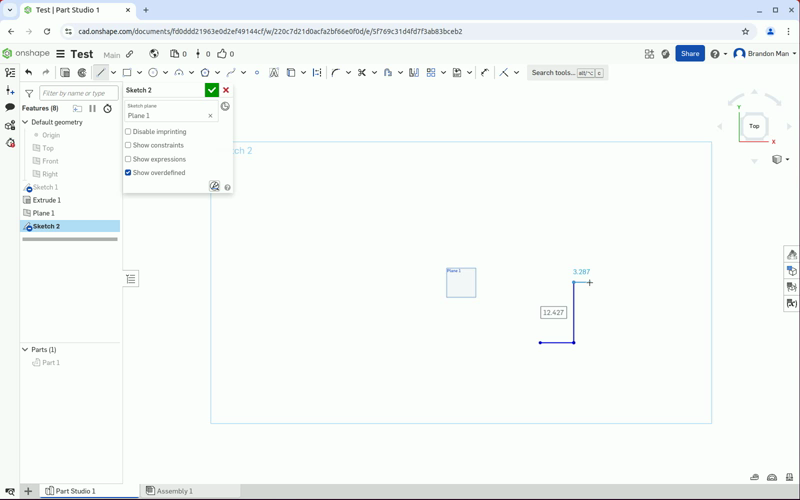
mouse_move(540, 282)
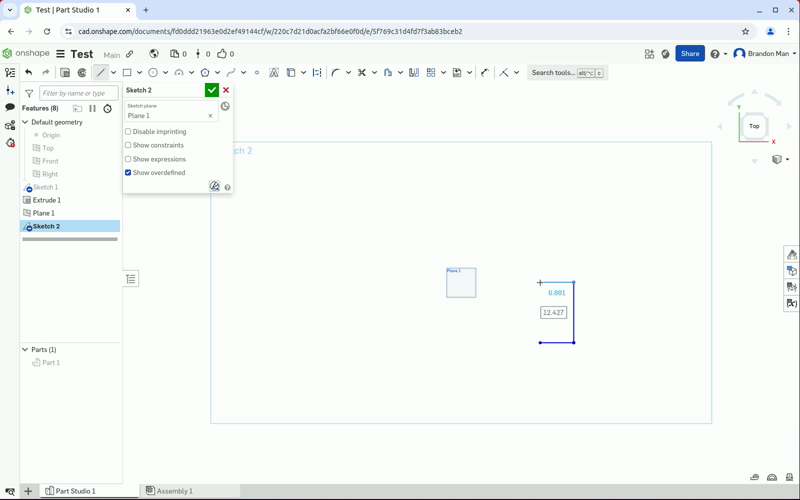
click(540, 282)
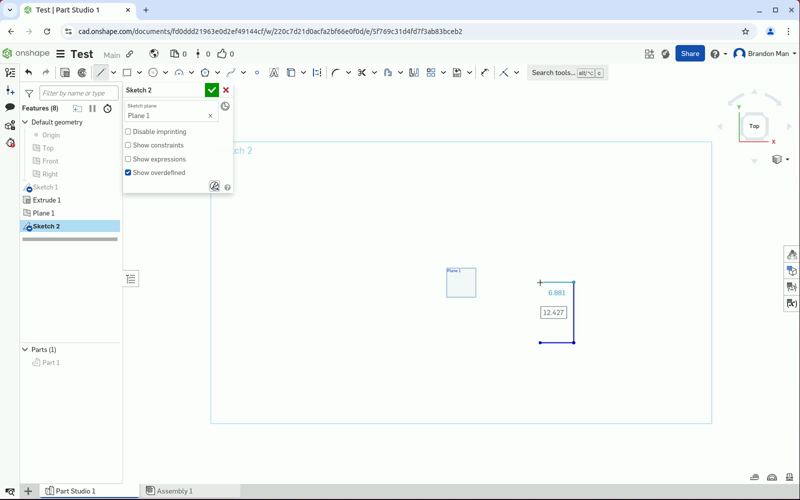
key_up(shift)
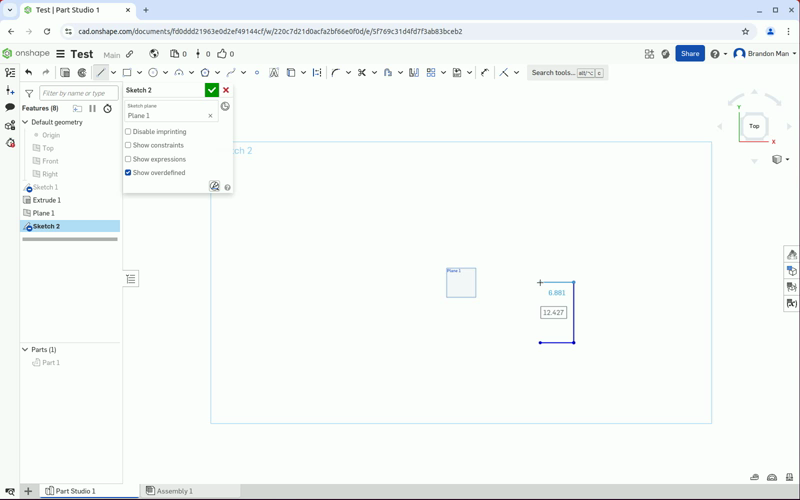
key_down(shift)
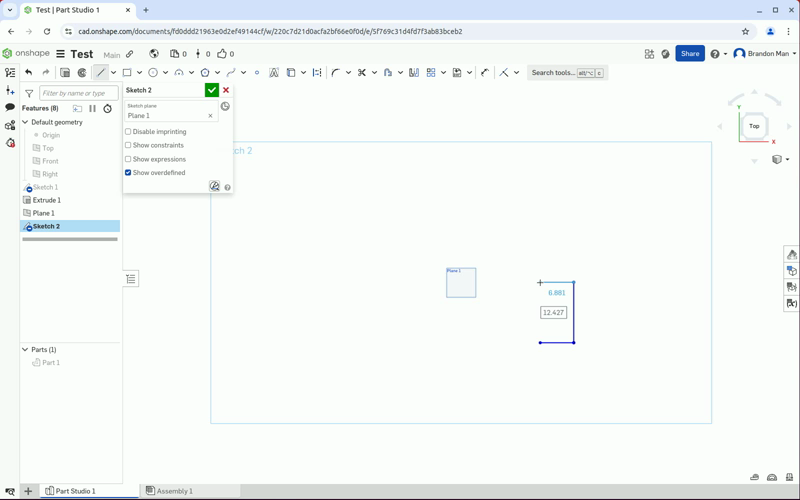
mouse_move(540, 342)
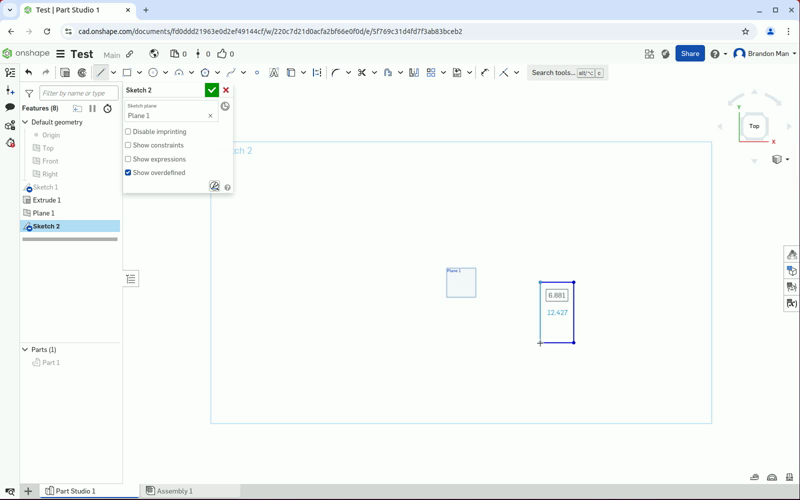
key_up(shift)
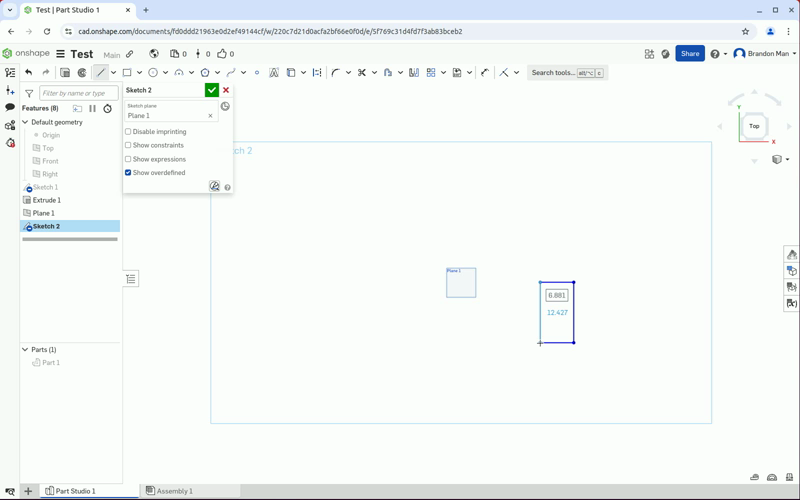
click(540, 342)
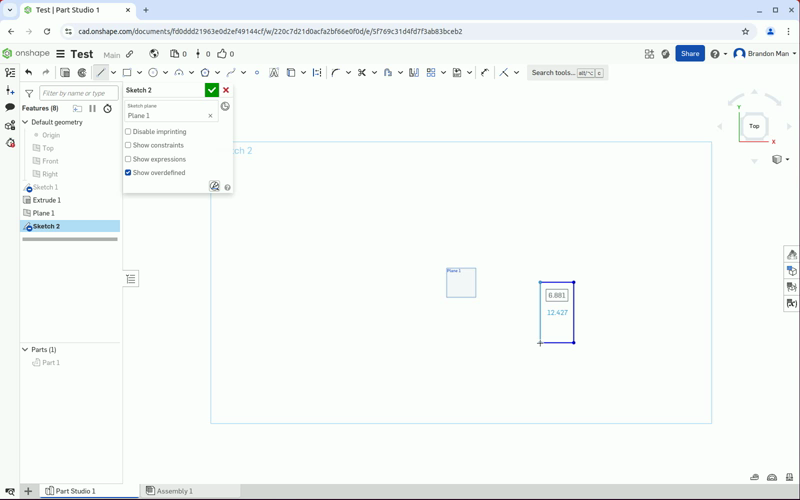
key(esc)
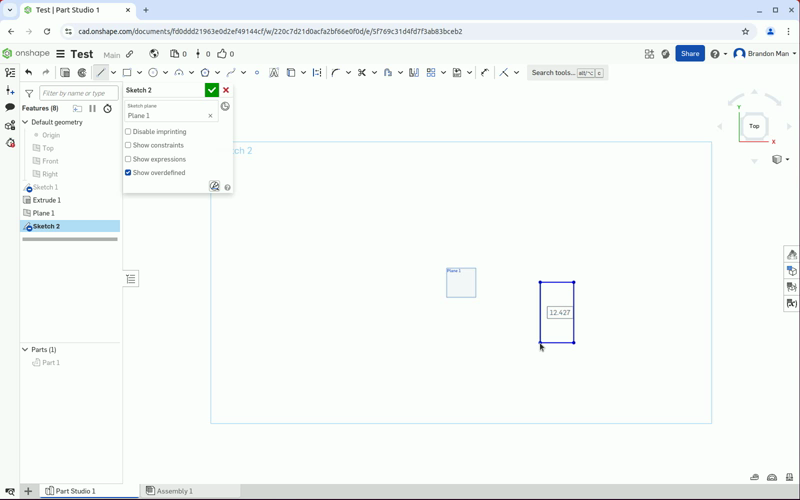
mouse_move(550, 303)
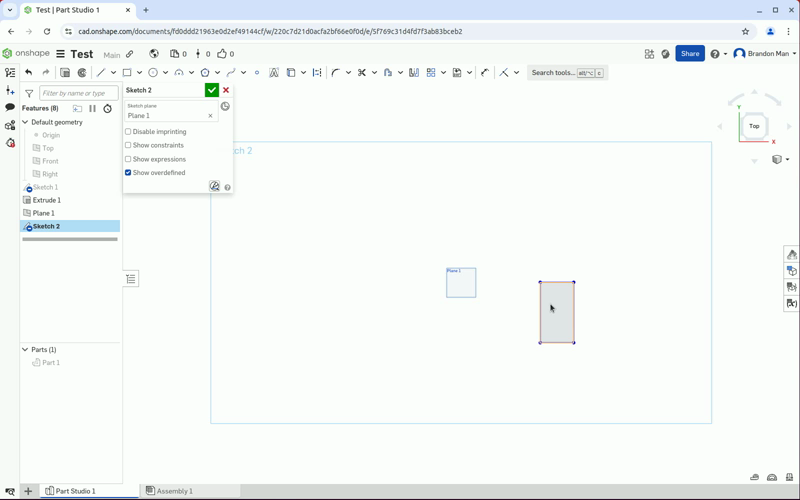
click(550, 303)
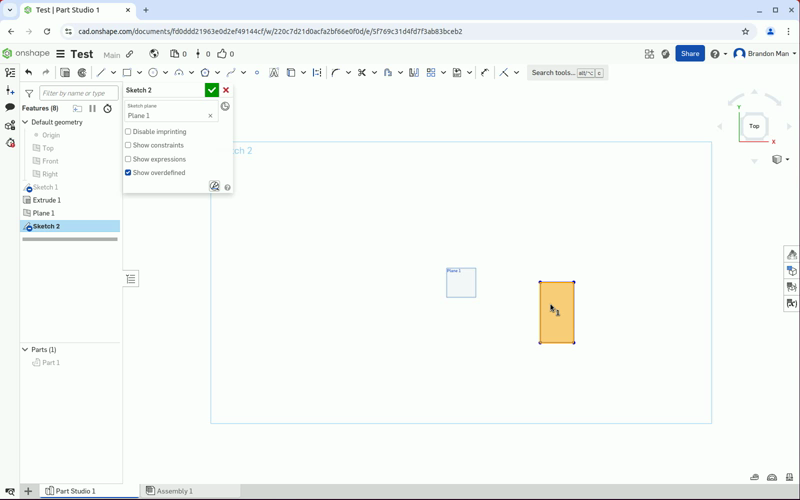
mouse_move(73, 352)
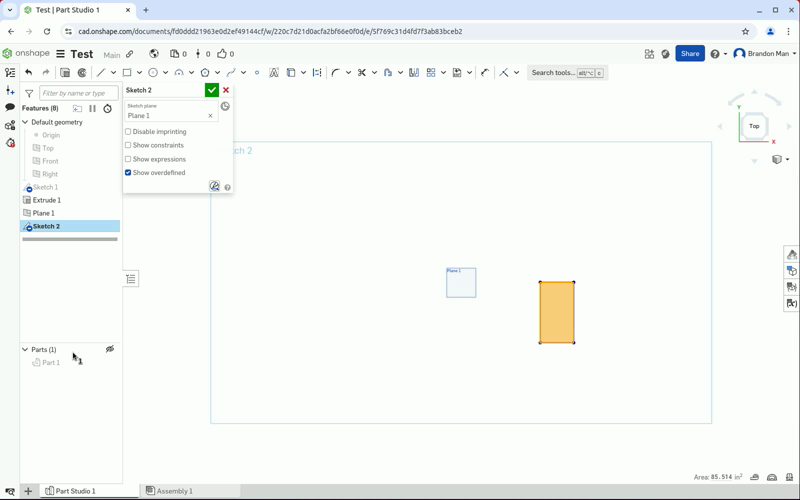
key(shift+y)
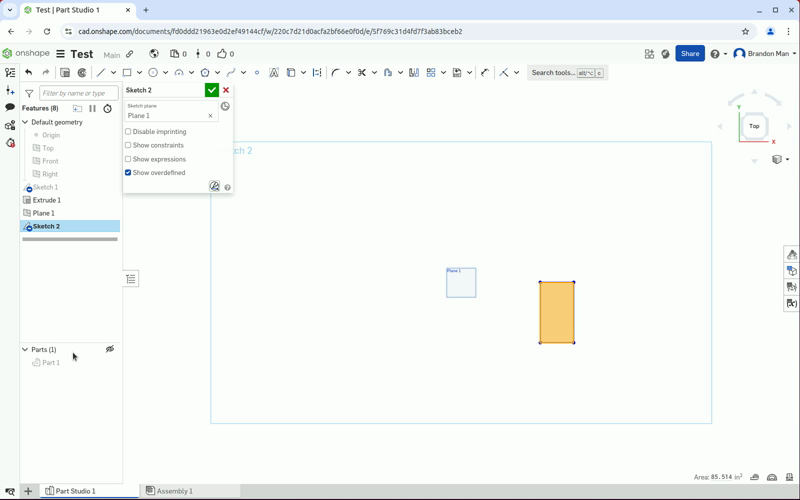
key(shift+e)
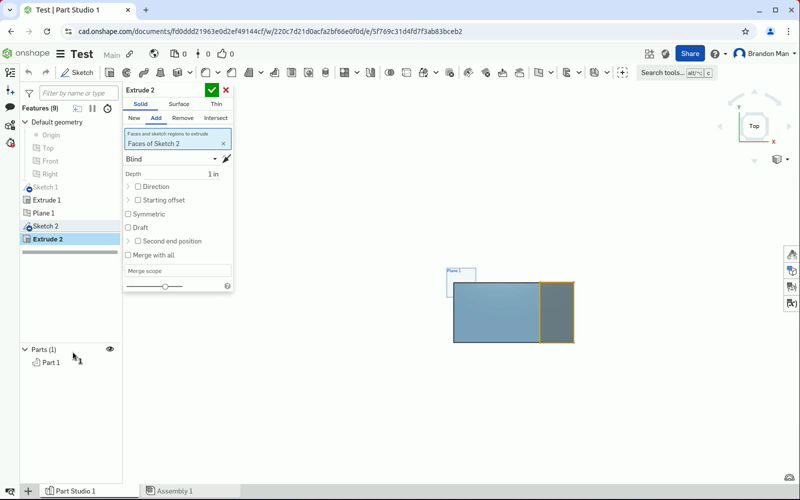
mouse_move(143, 106)
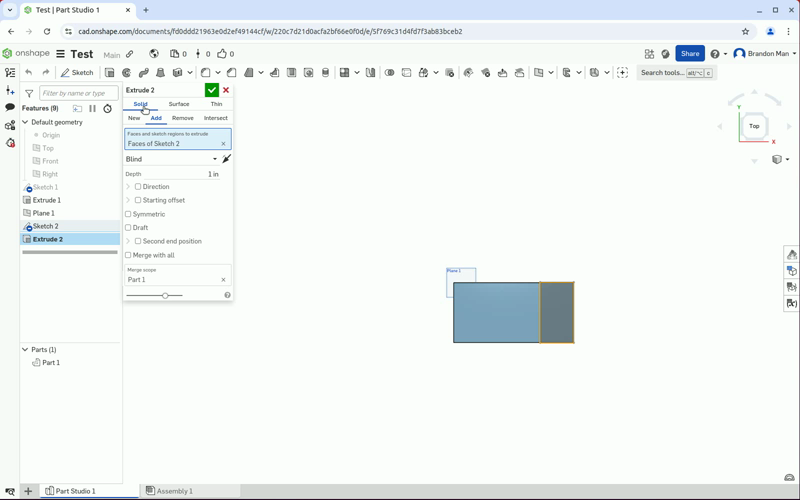
click(143, 106)
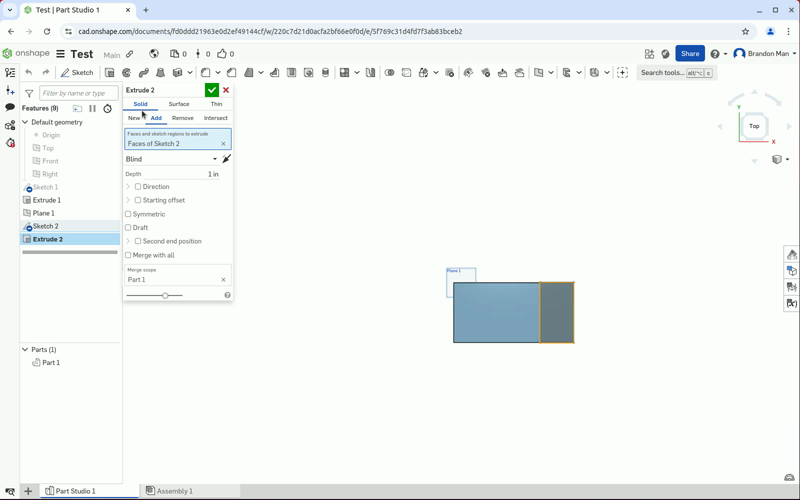
mouse_move(137, 120)
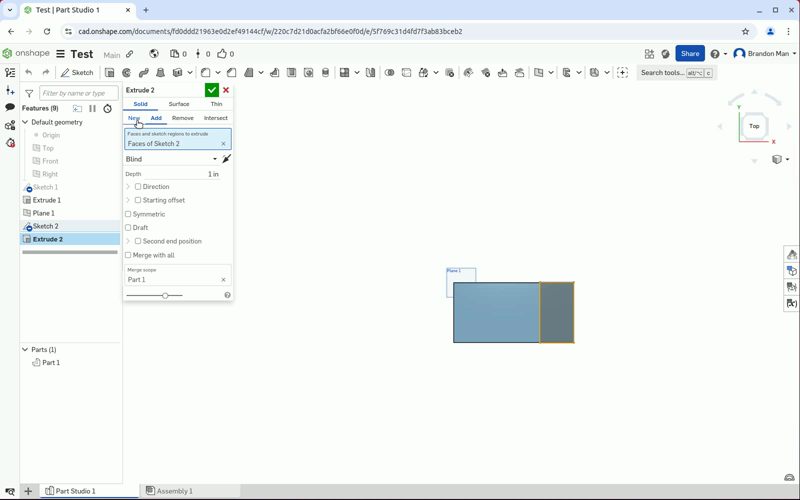
click(137, 120)
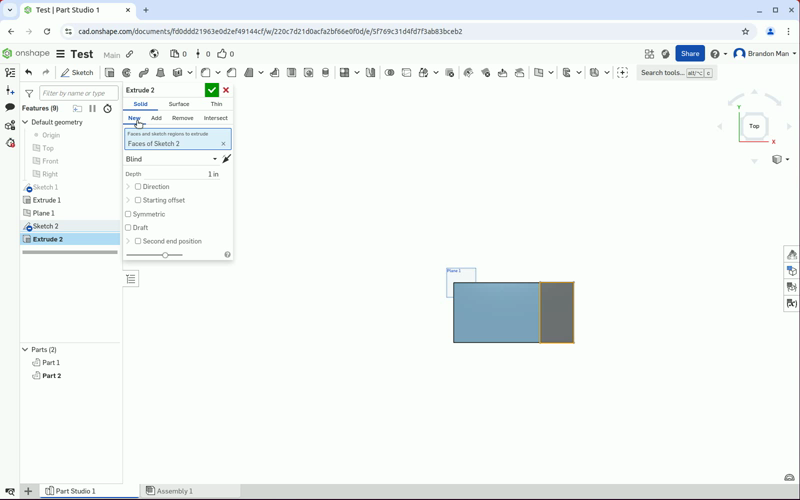
key(tab, 4)
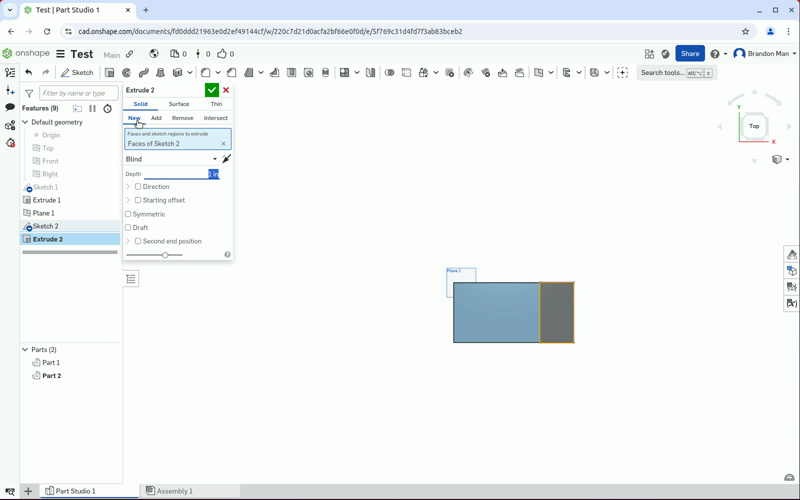
text(7.703)
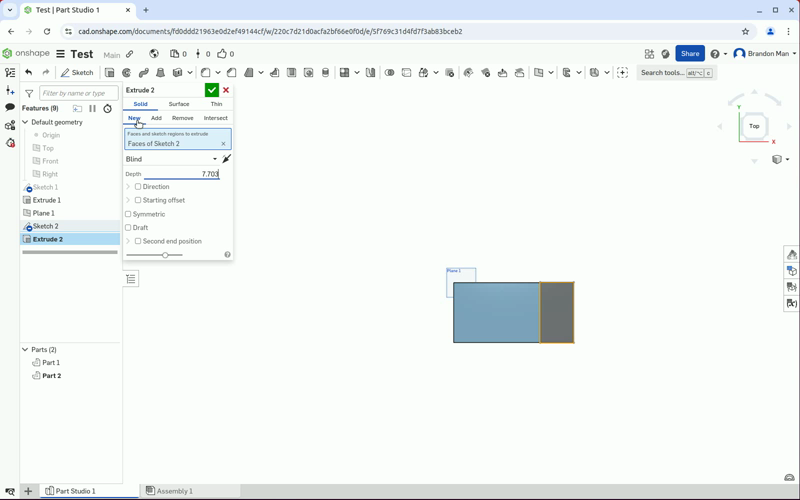
key(enter)
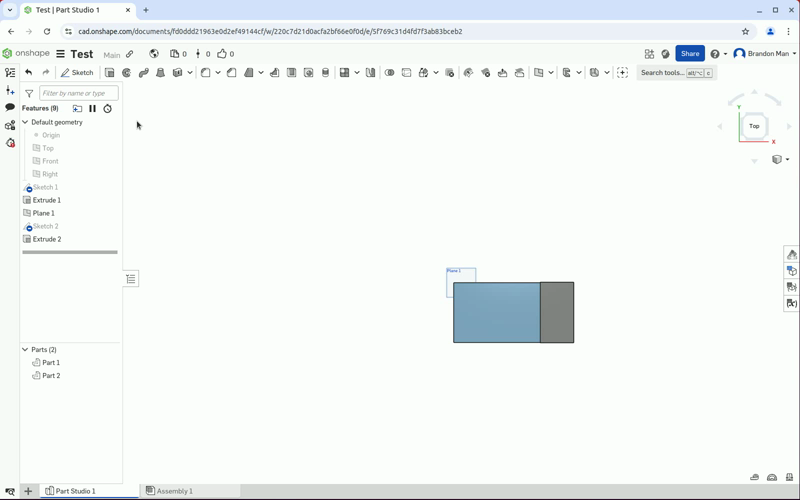
key(shift+h)
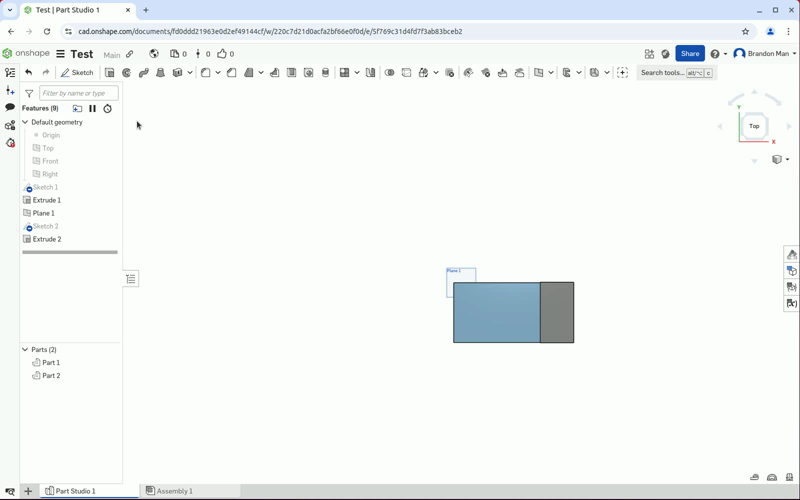
key(shift+h)
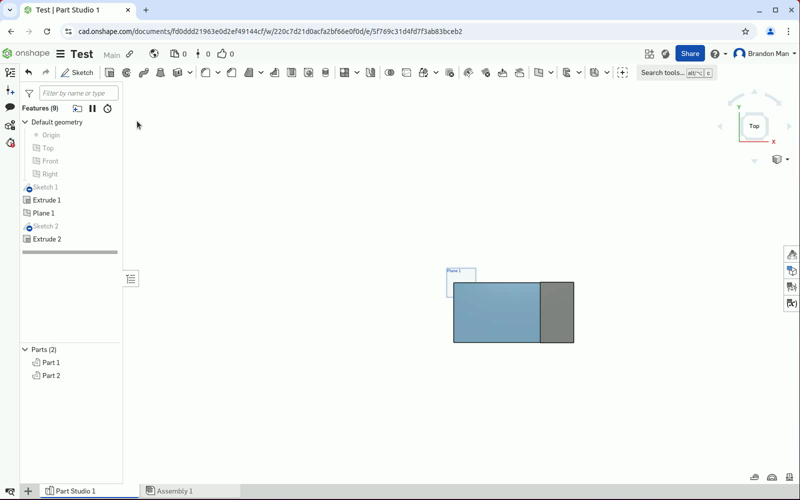
mouse_move(73, 189)
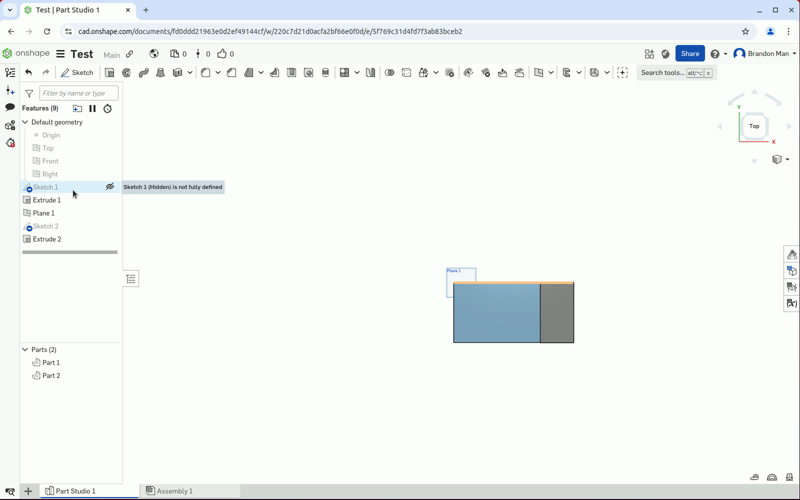
click(73, 189)
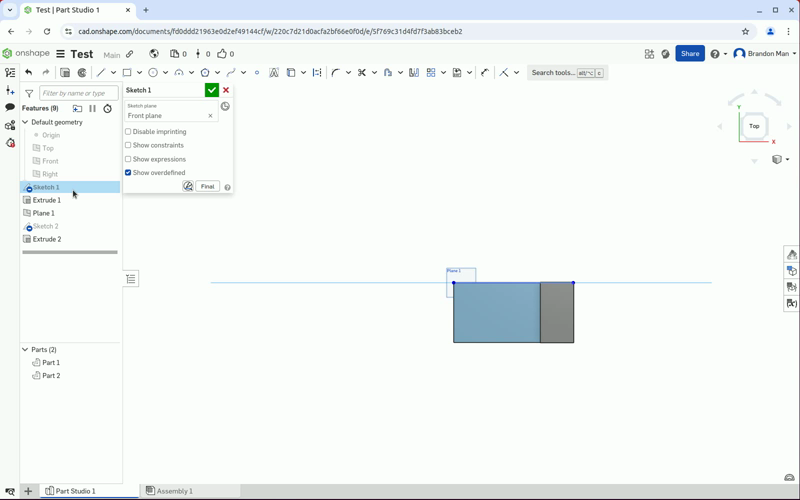
mouse_move(229, 92)
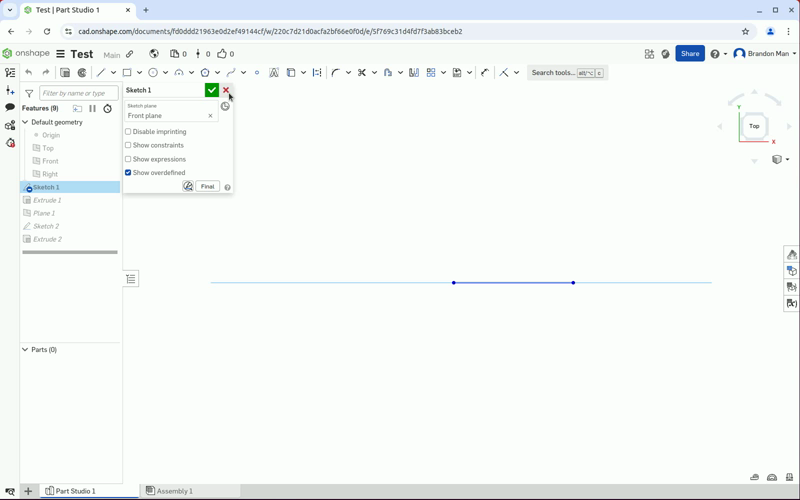
click(229, 92)
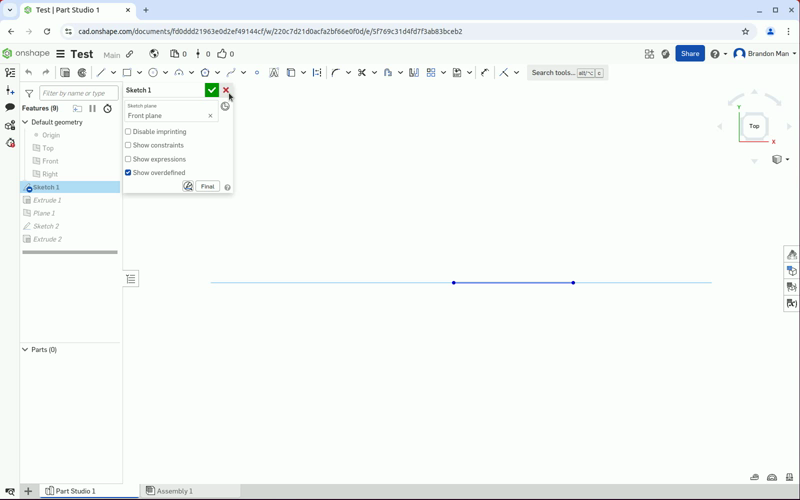
key(shift+s)
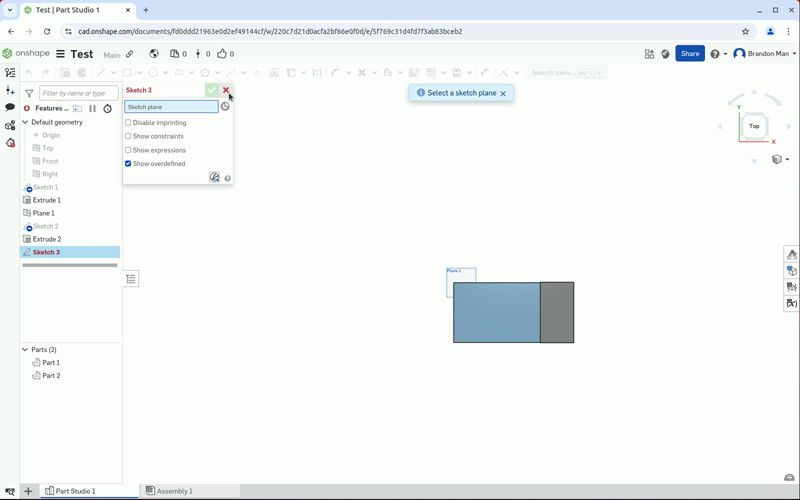
mouse_move(73, 215)
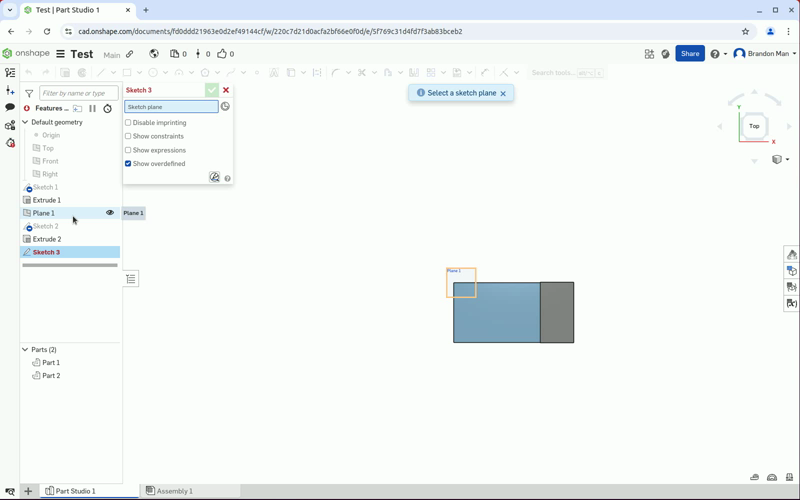
click(73, 215)
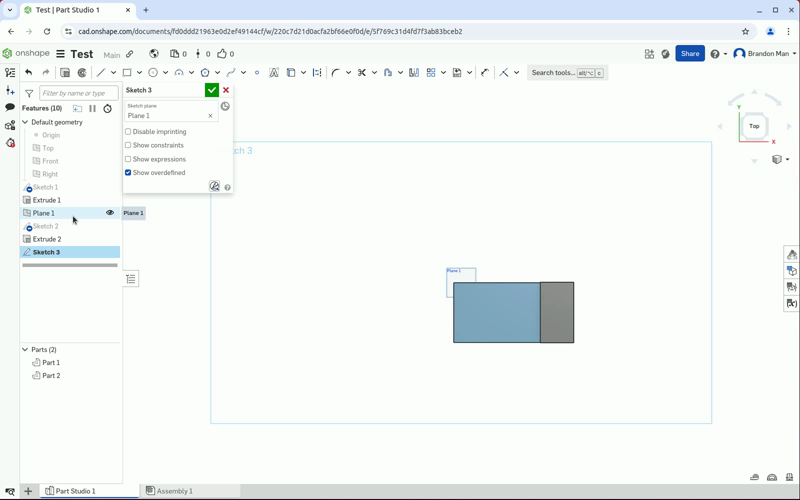
mouse_move(73, 352)
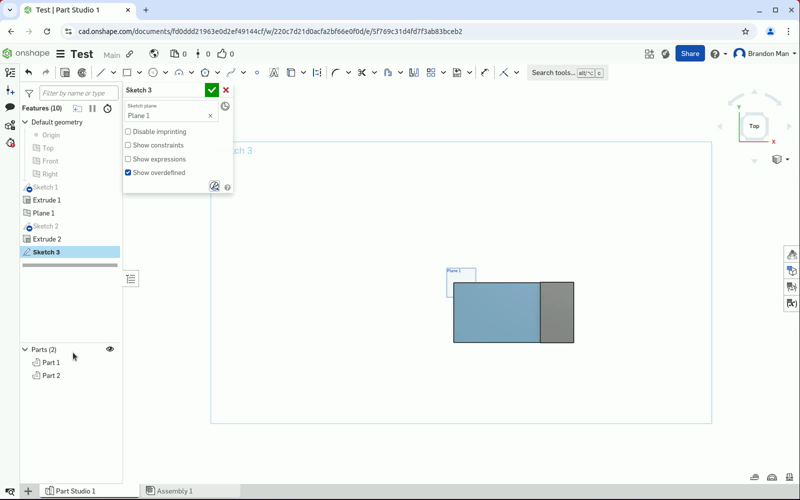
key(y)
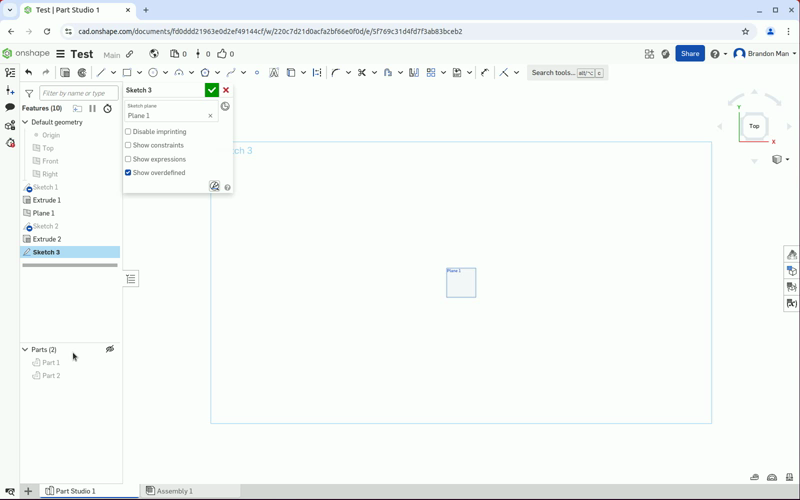
key(l)
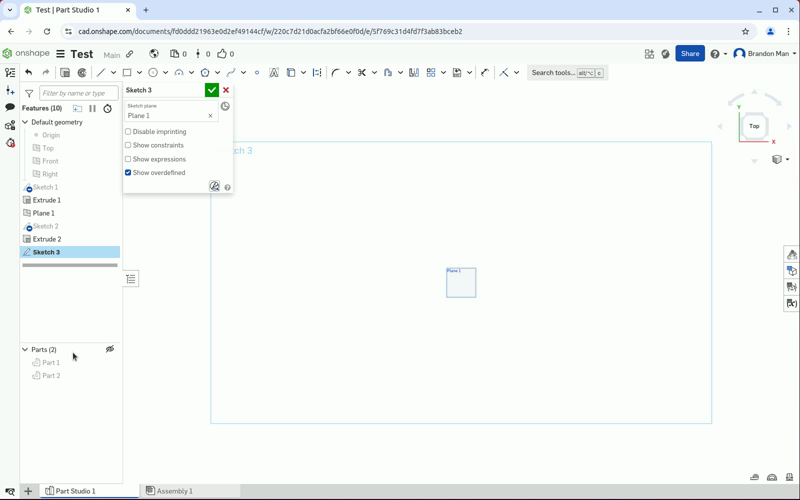
key_down(shift)
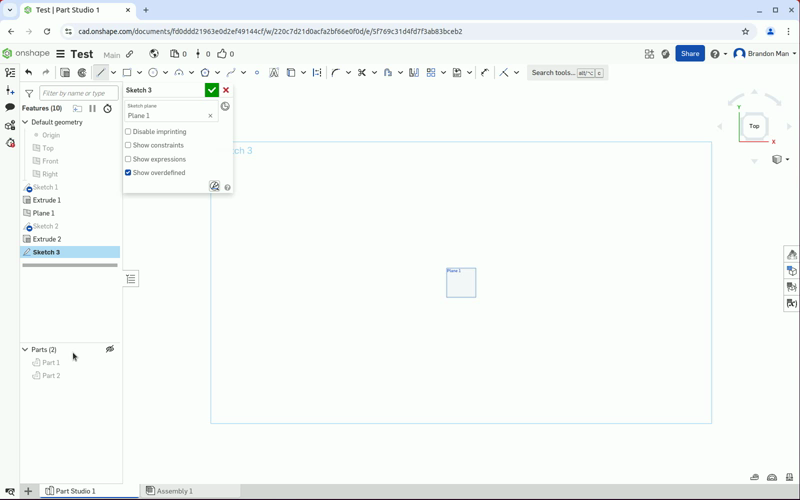
mouse_move(497, 299)
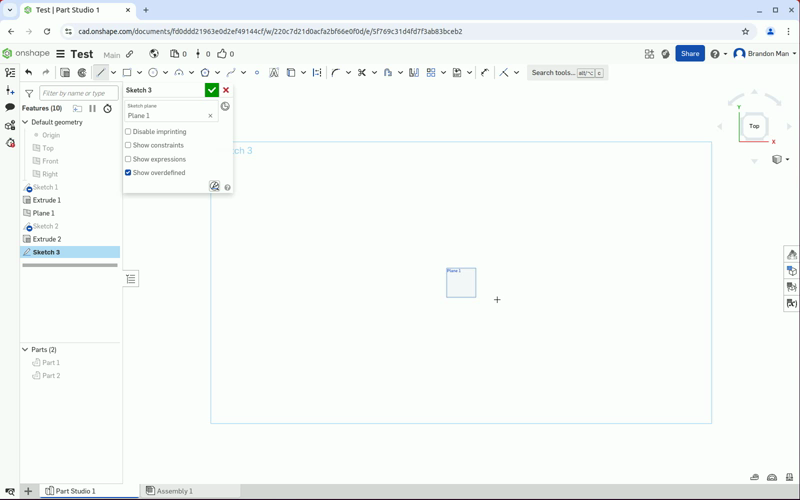
click(497, 299)
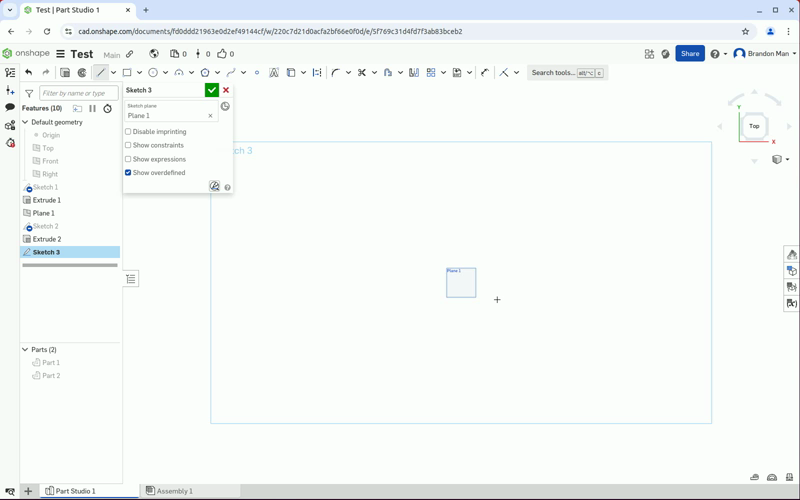
key_up(shift)
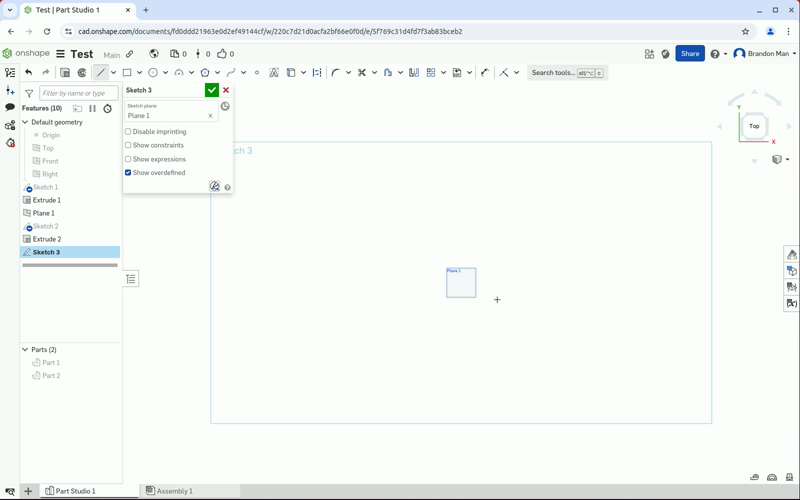
key_down(shift)
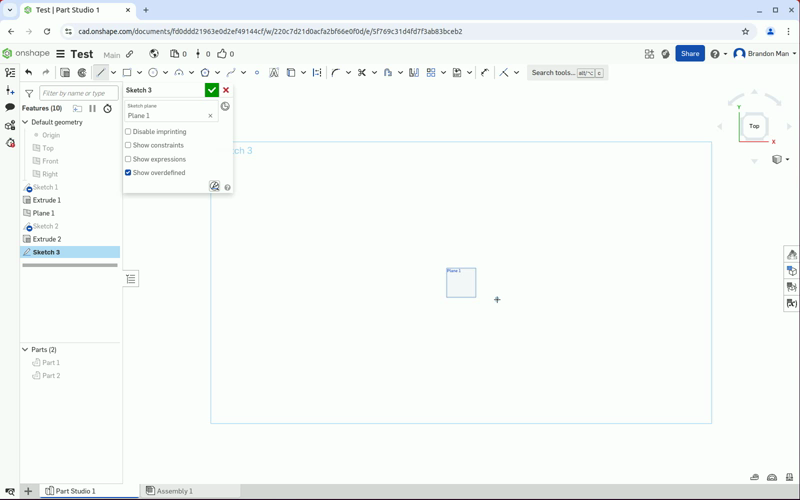
mouse_move(527, 299)
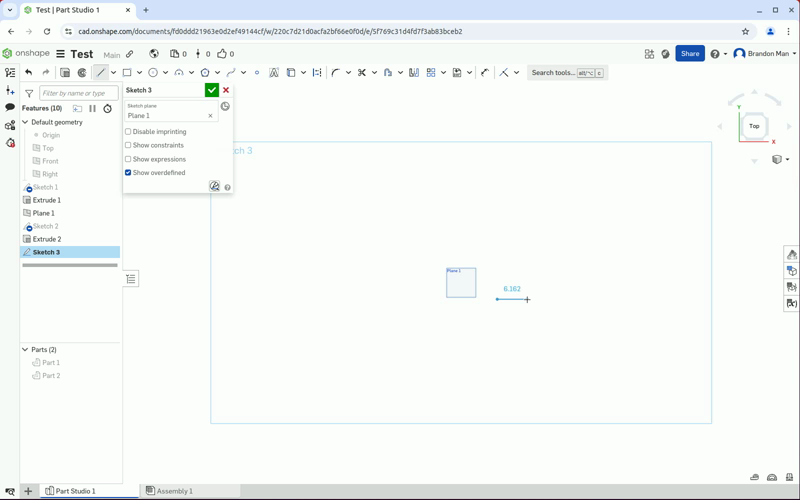
mouse_move(541, 299)
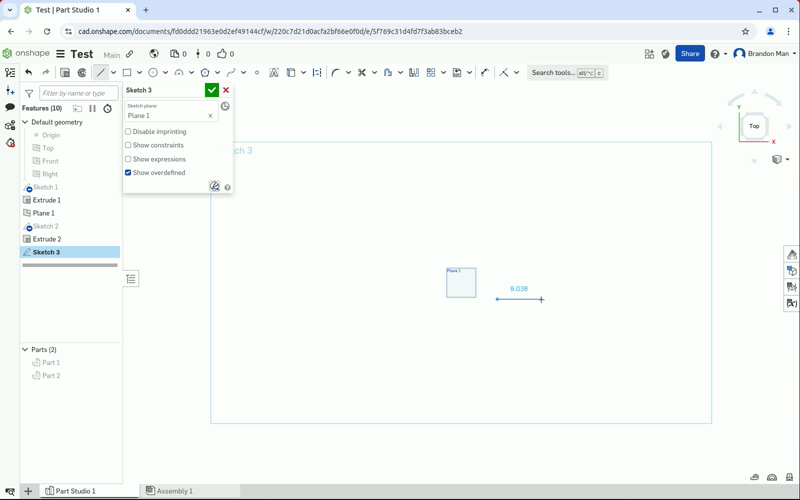
click(541, 299)
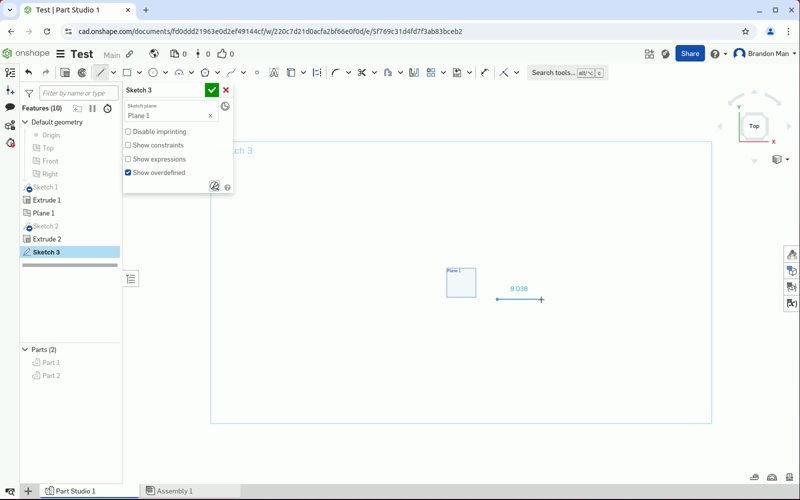
key_up(shift)
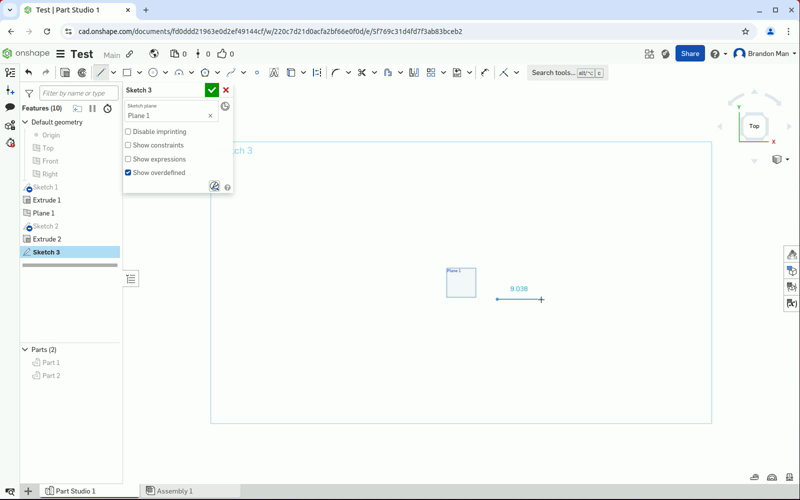
key_down(shift)
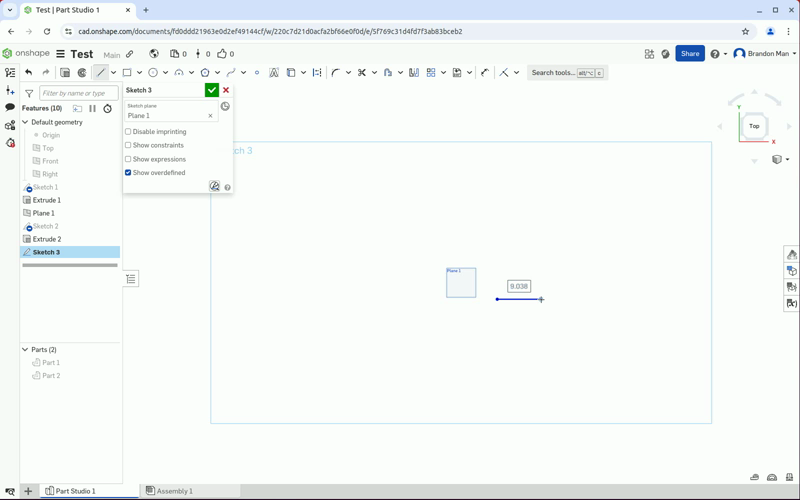
mouse_move(571, 299)
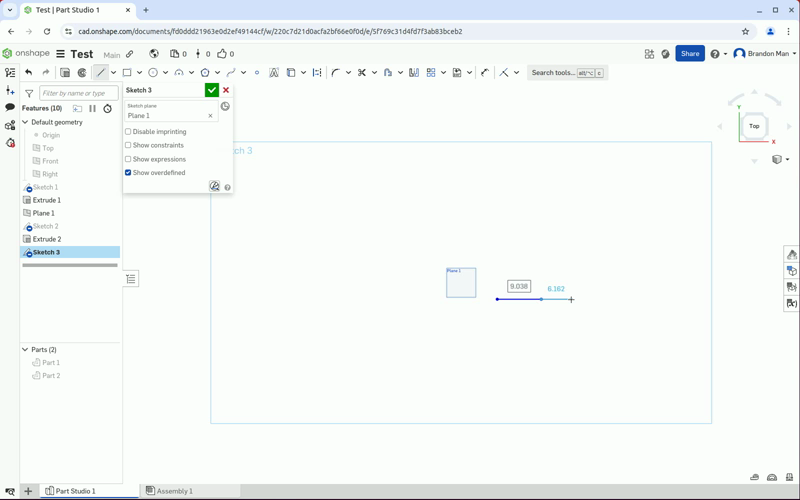
mouse_move(541, 282)
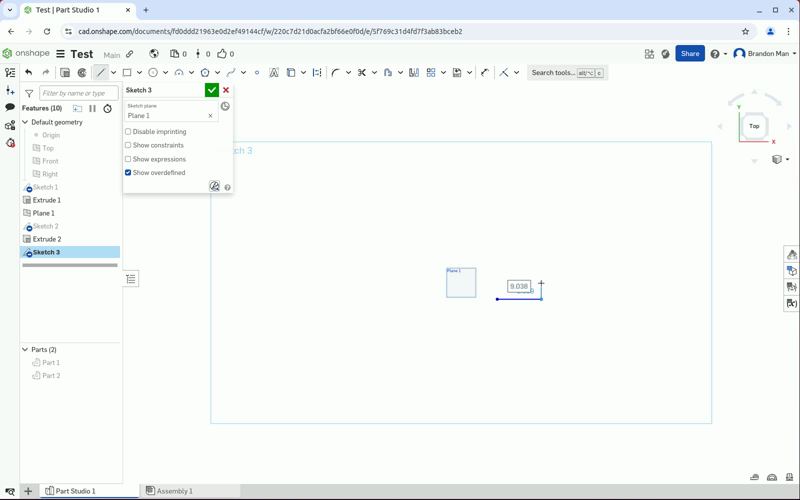
click(541, 282)
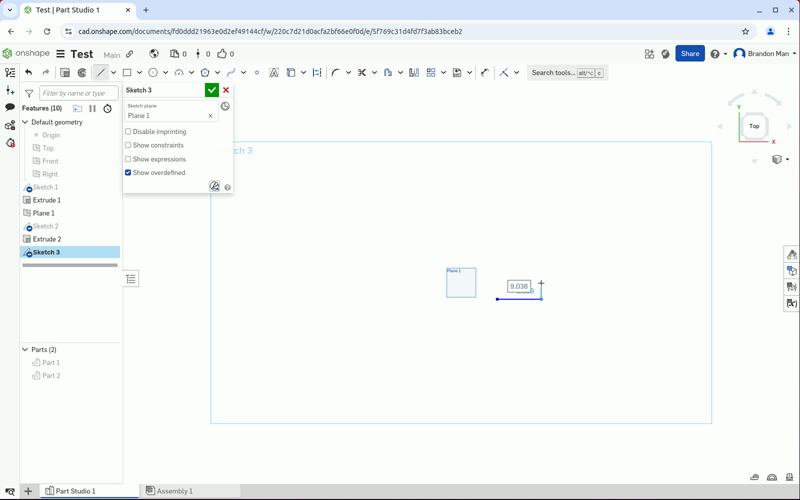
key_up(shift)
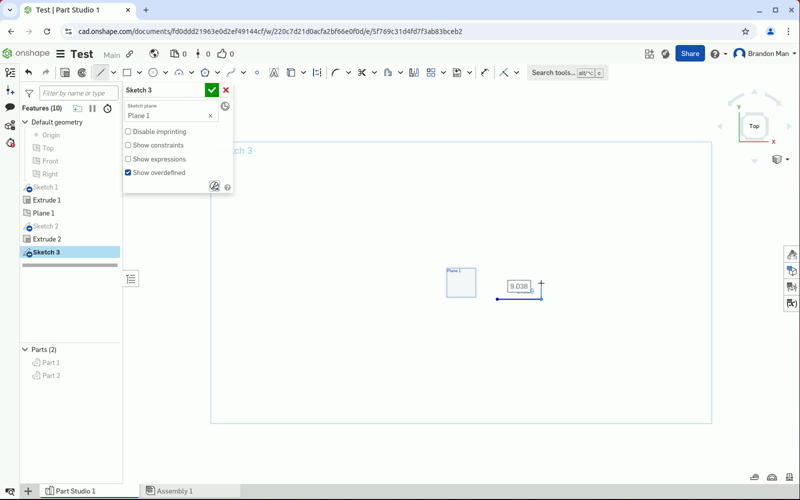
key_down(shift)
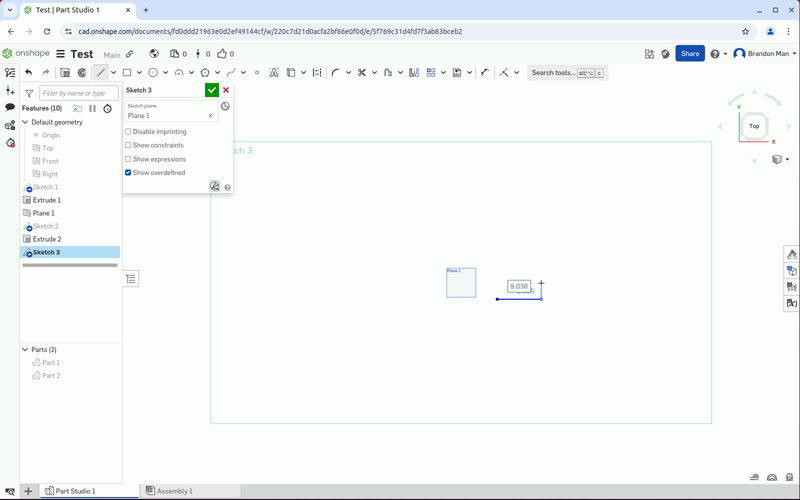
mouse_move(571, 282)
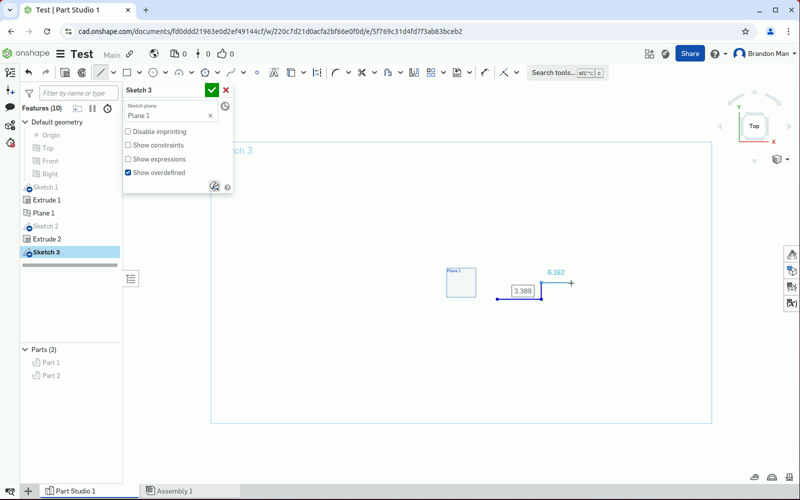
mouse_move(497, 282)
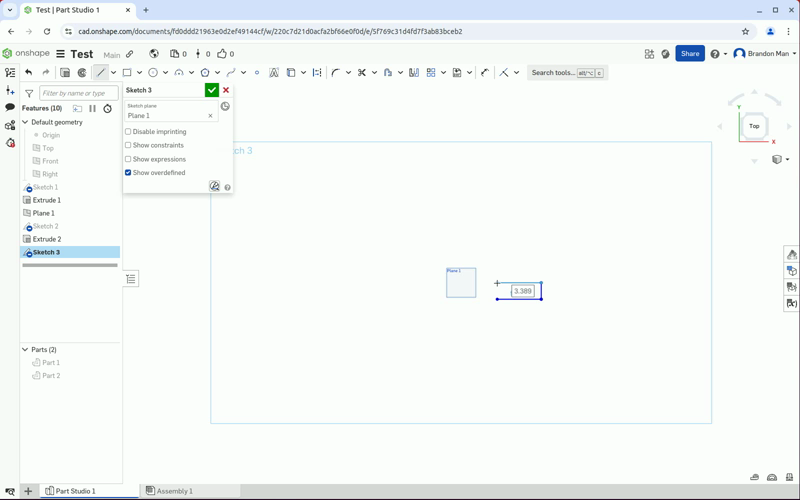
click(497, 282)
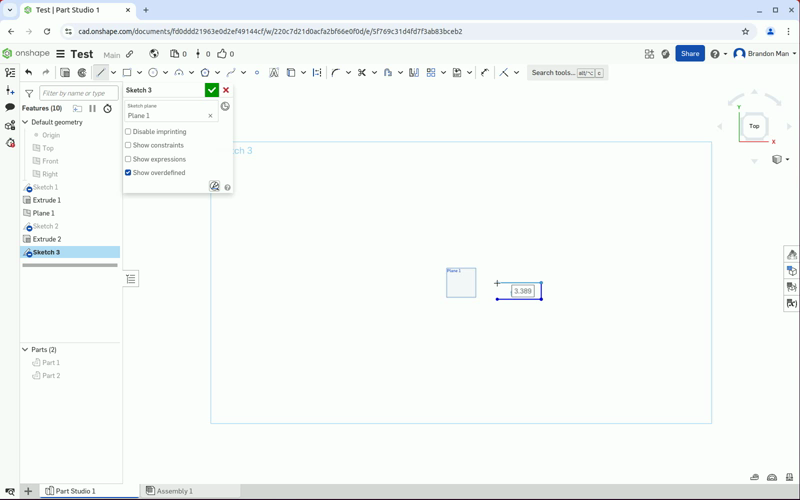
key_up(shift)
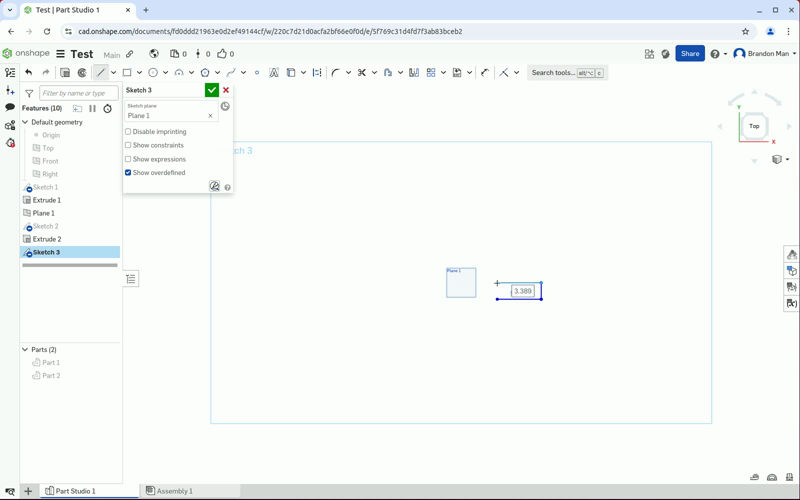
mouse_move(527, 282)
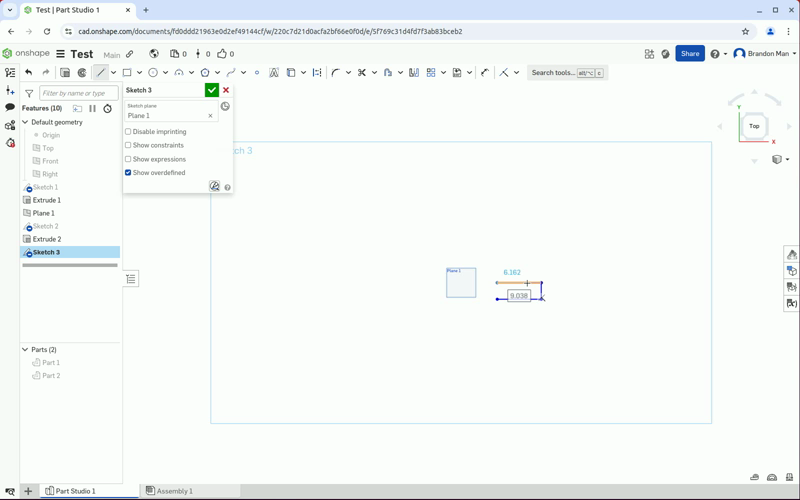
key_down(shift)
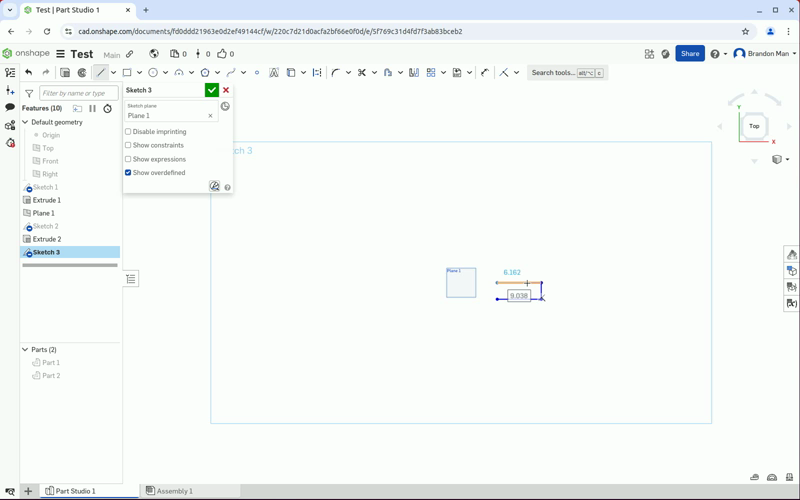
mouse_move(497, 299)
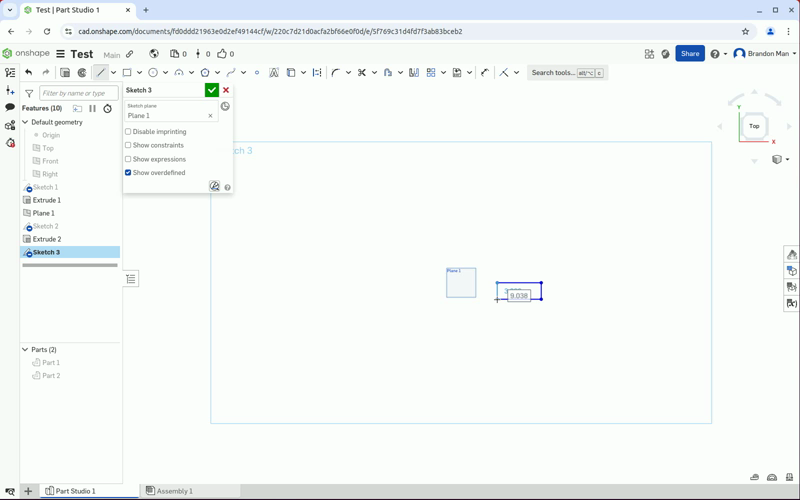
key_up(shift)
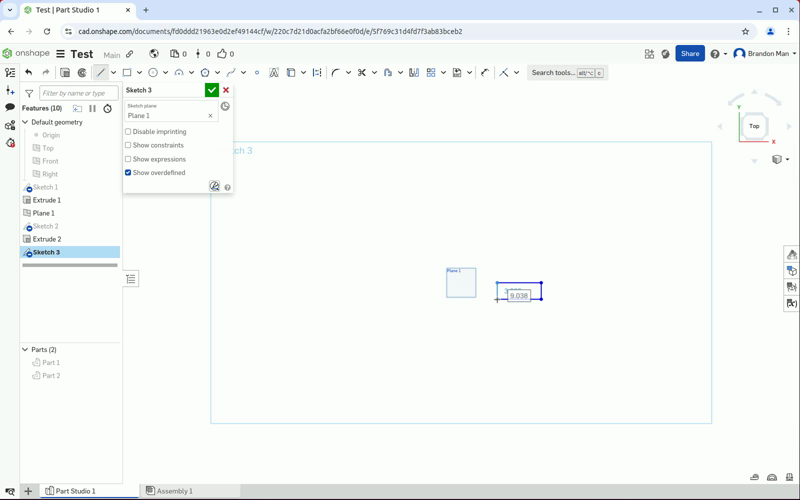
click(497, 299)
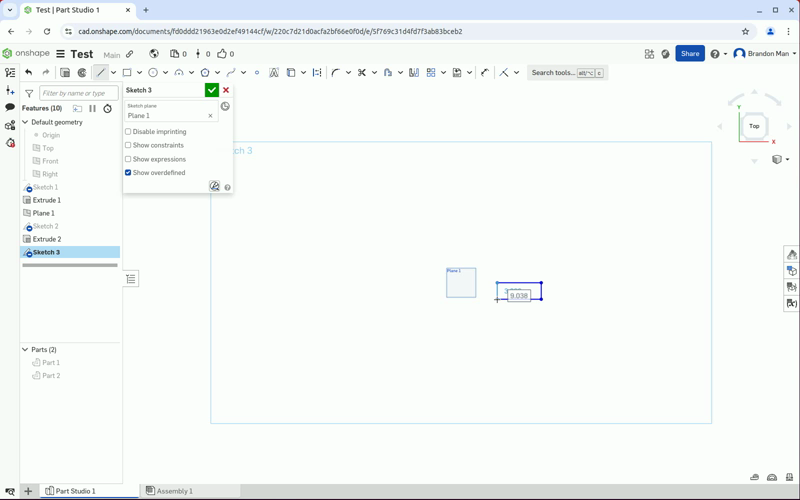
key(esc)
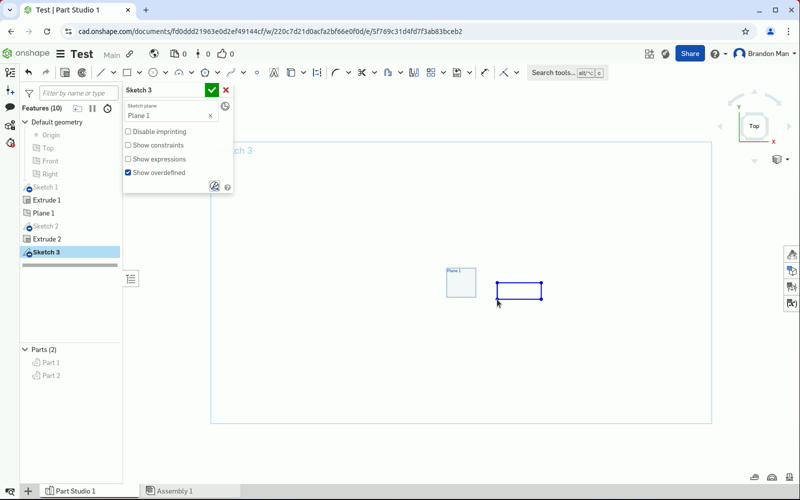
mouse_move(527, 289)
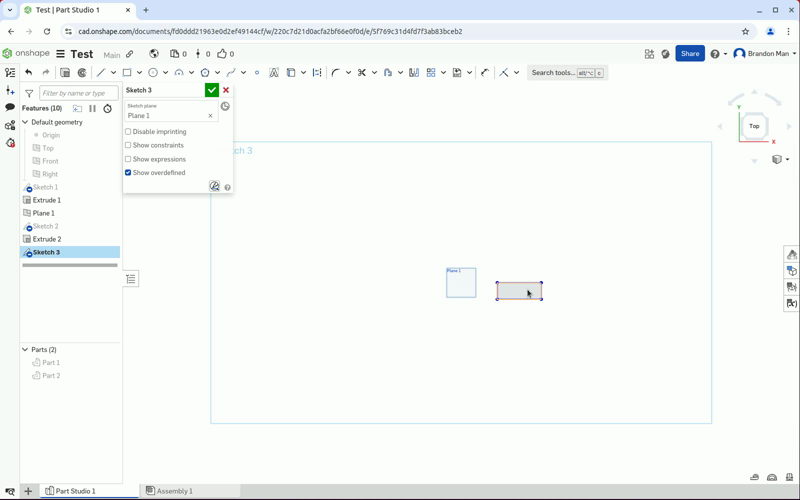
scroll(6)
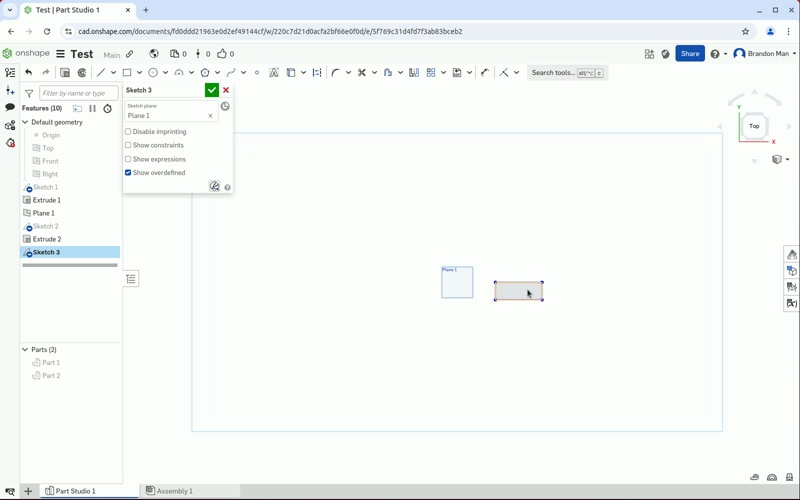
scroll(6)
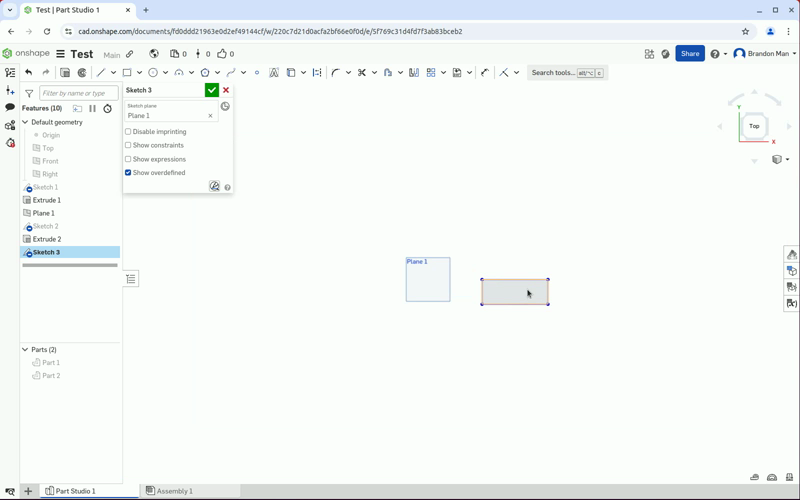
scroll(6)
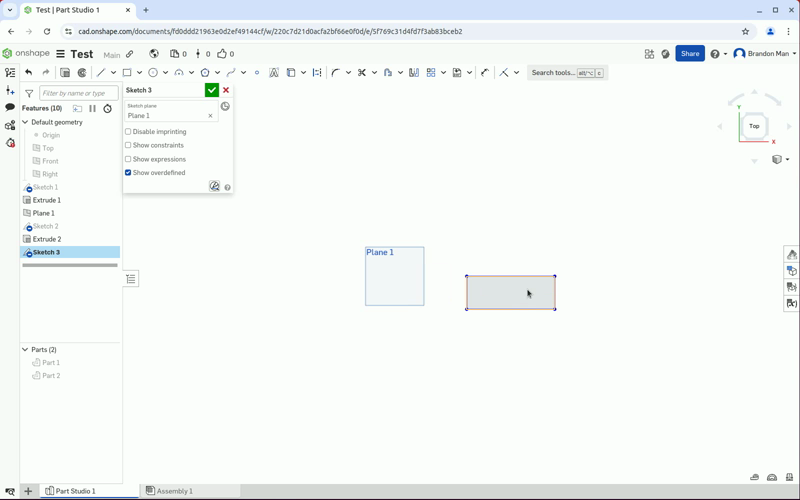
scroll(6)
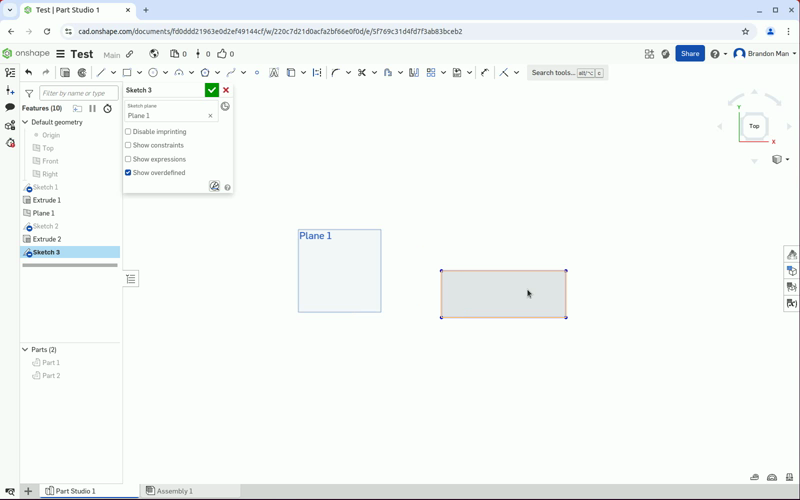
scroll(6)
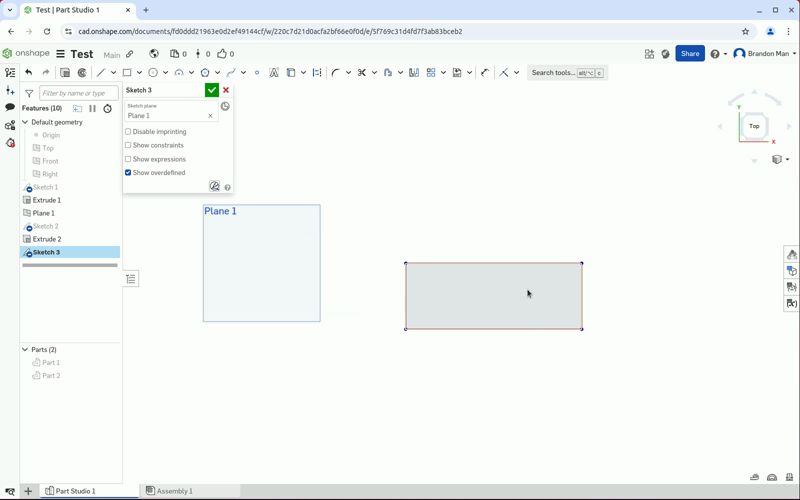
scroll(6)
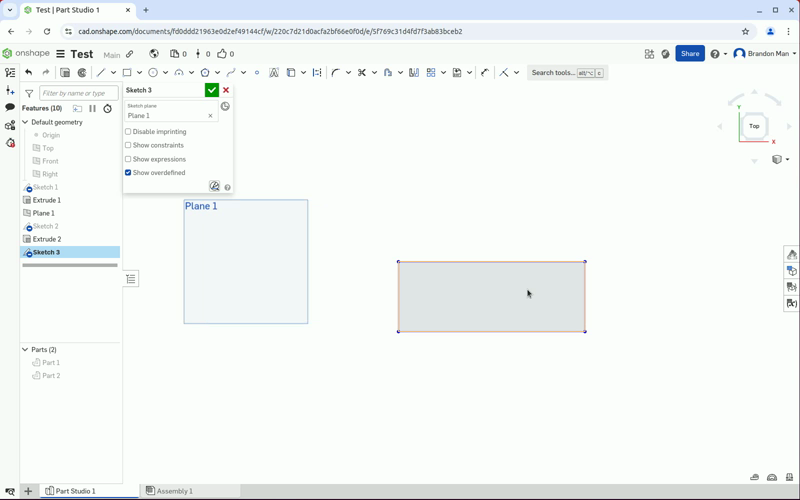
scroll(6)
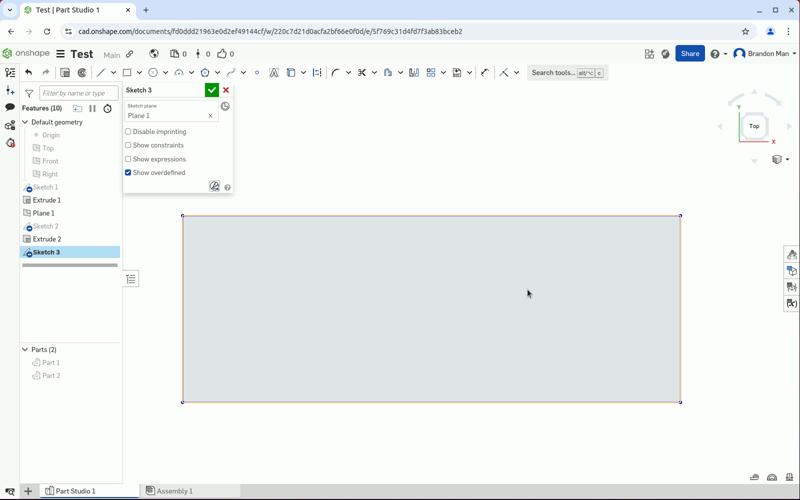
click(527, 289)
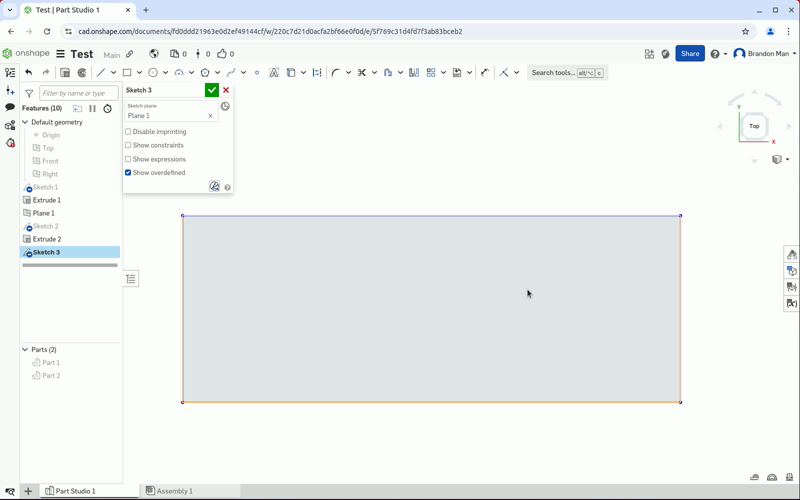
scroll(-6)
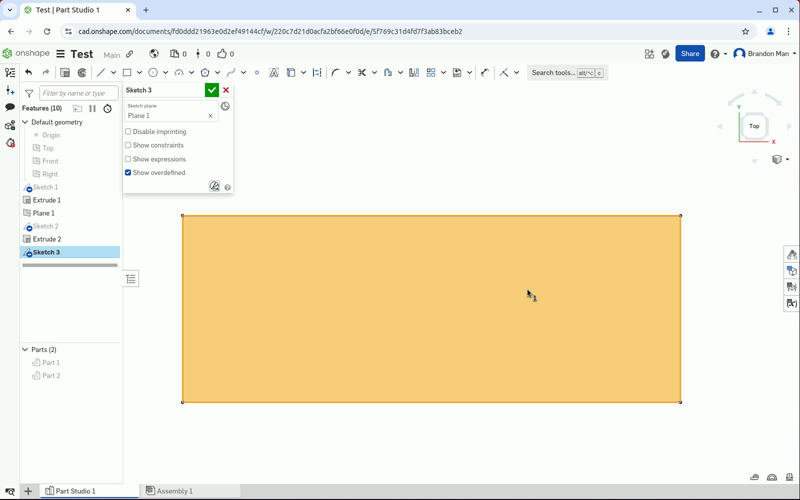
scroll(-6)
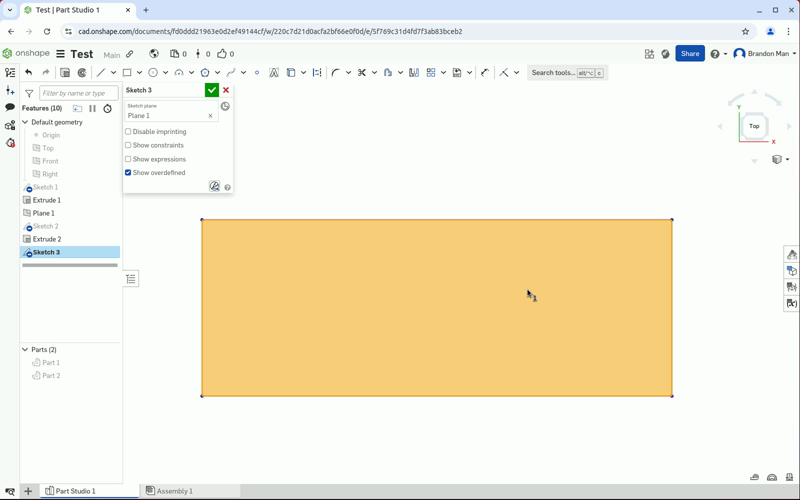
scroll(-6)
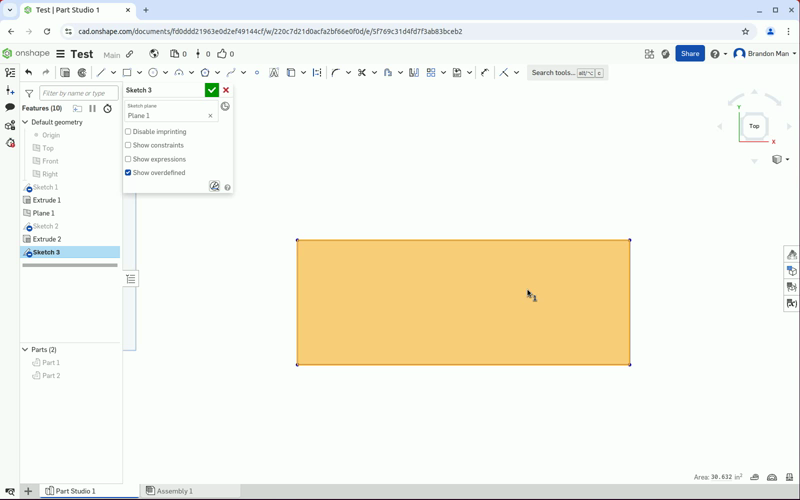
scroll(-6)
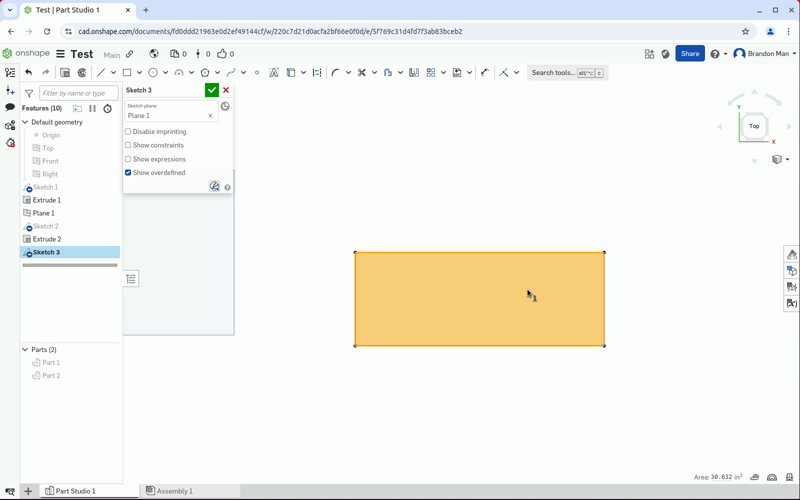
scroll(-6)
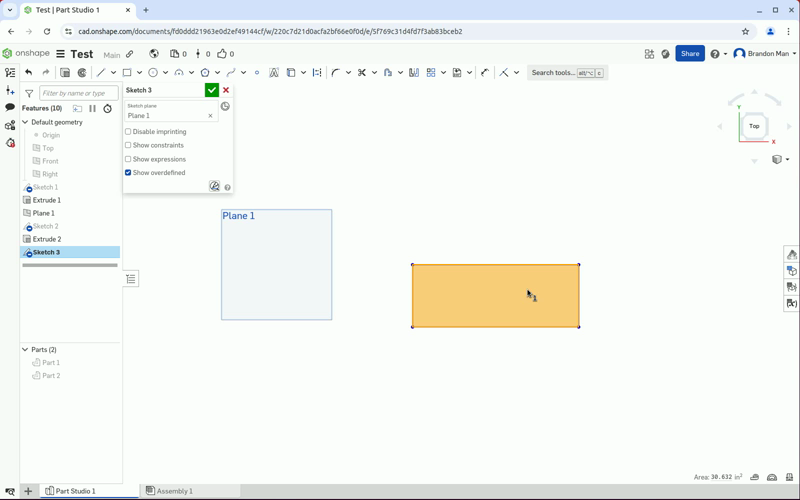
scroll(-6)
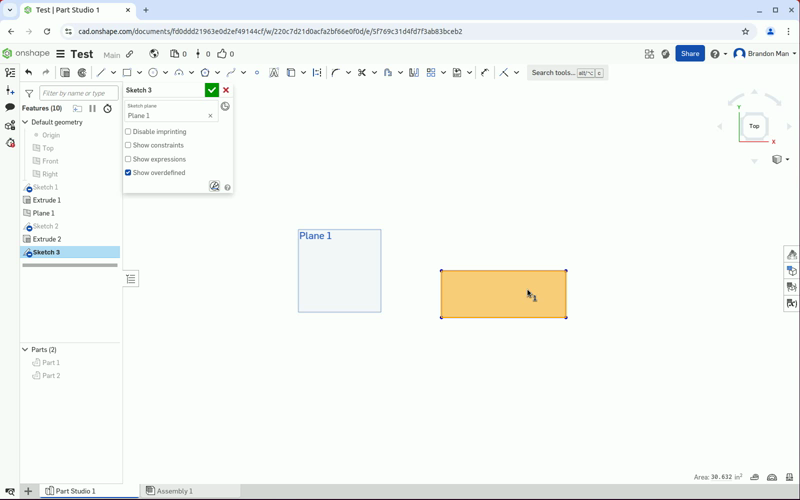
scroll(-6)
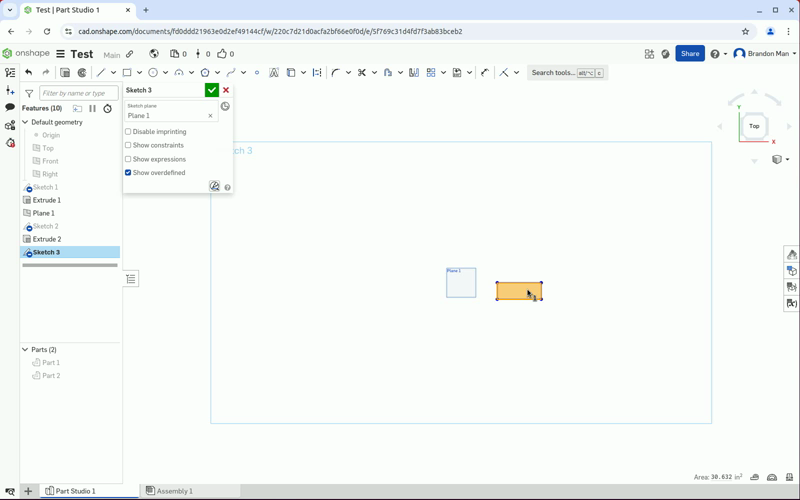
mouse_move(73, 352)
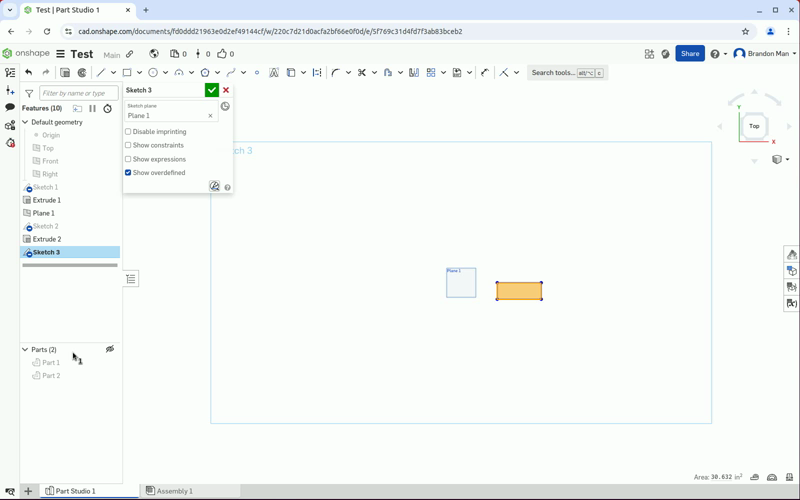
key(shift+y)
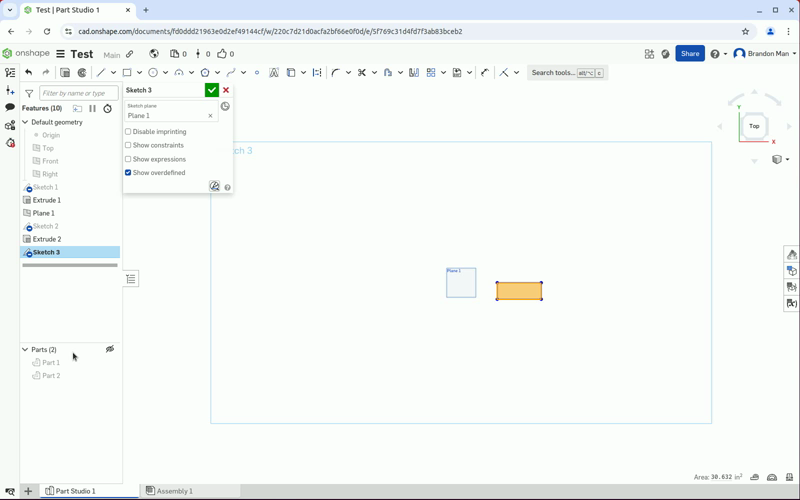
key(shift+e)
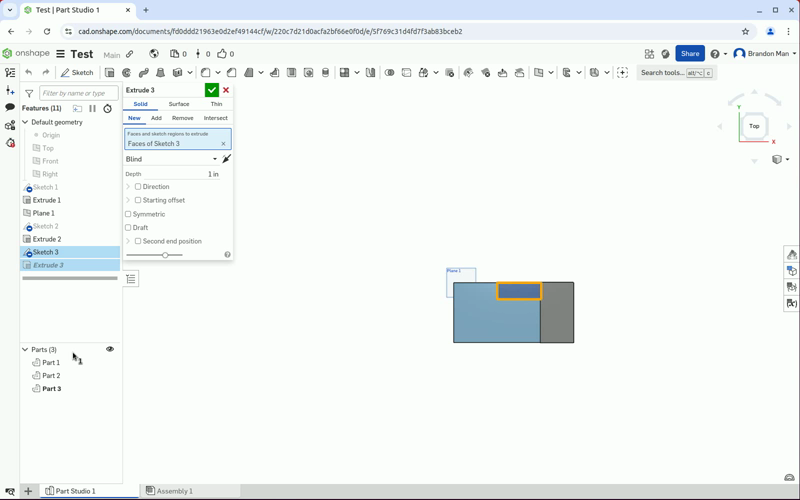
mouse_move(143, 106)
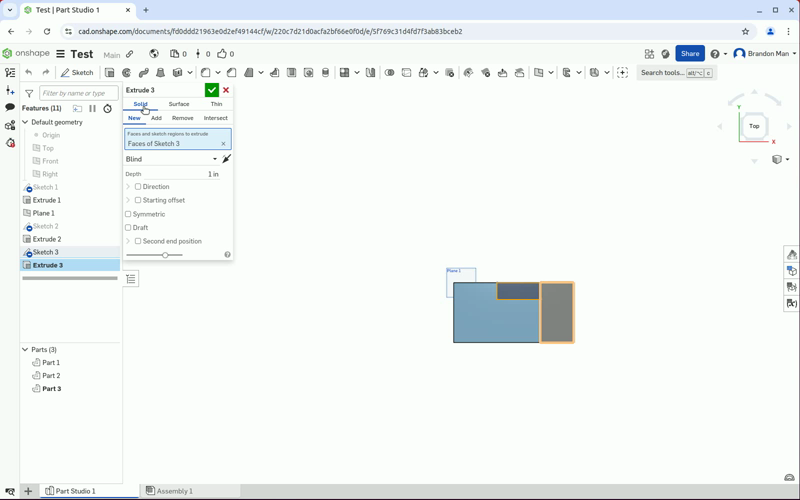
click(143, 106)
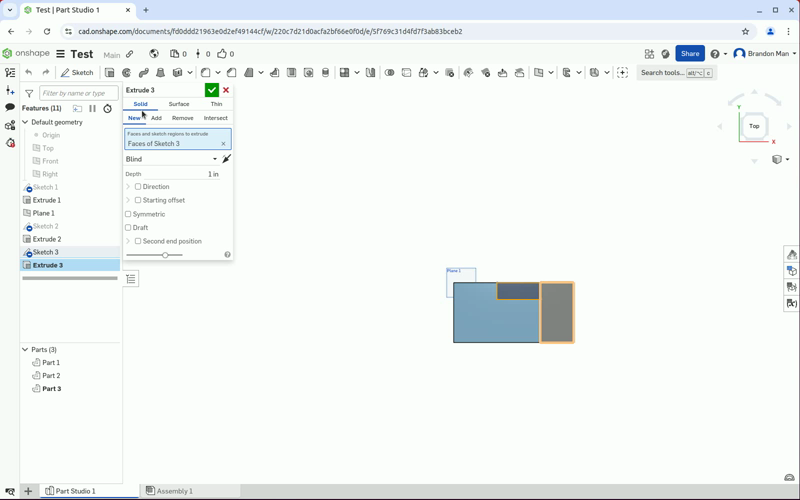
mouse_move(137, 120)
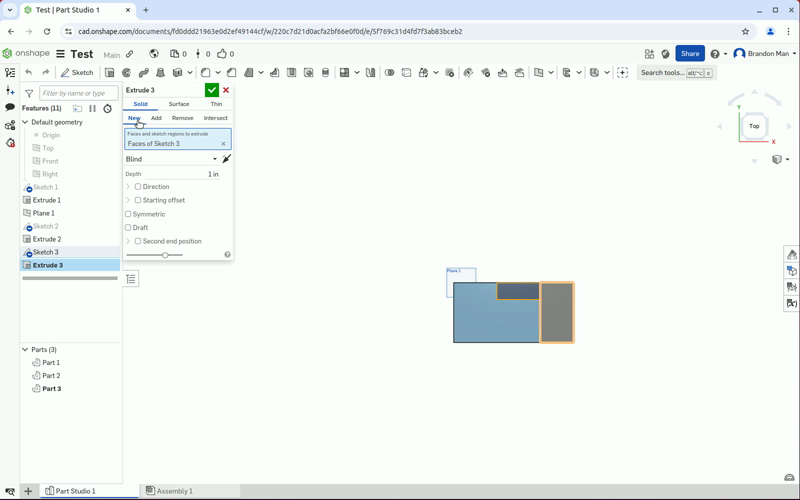
click(137, 120)
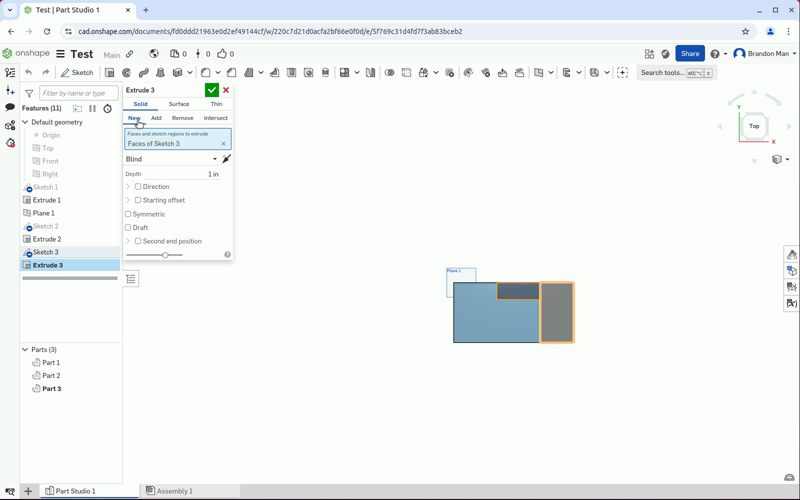
key(tab, 4)
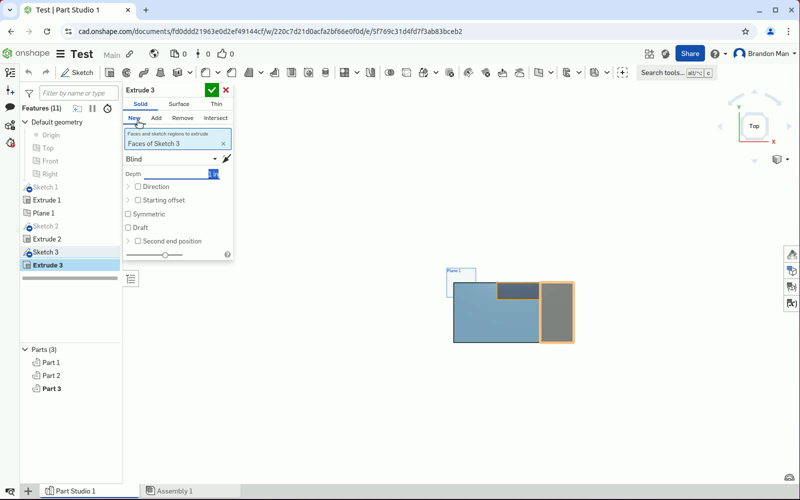
text(7.703)
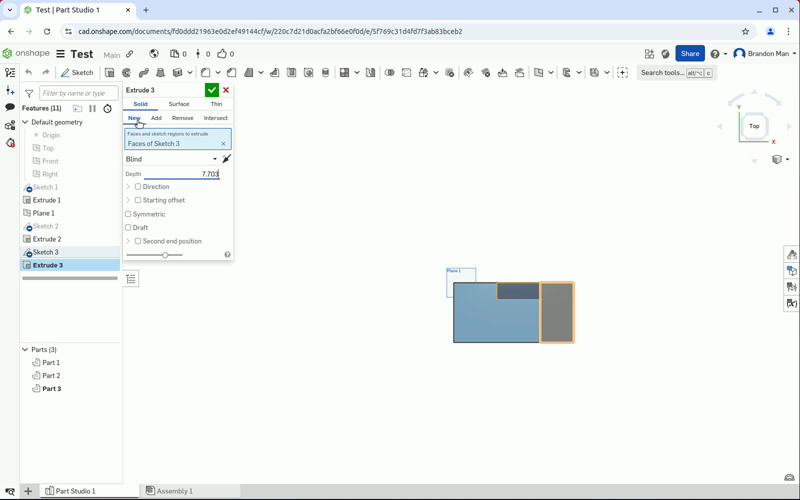
key(enter)
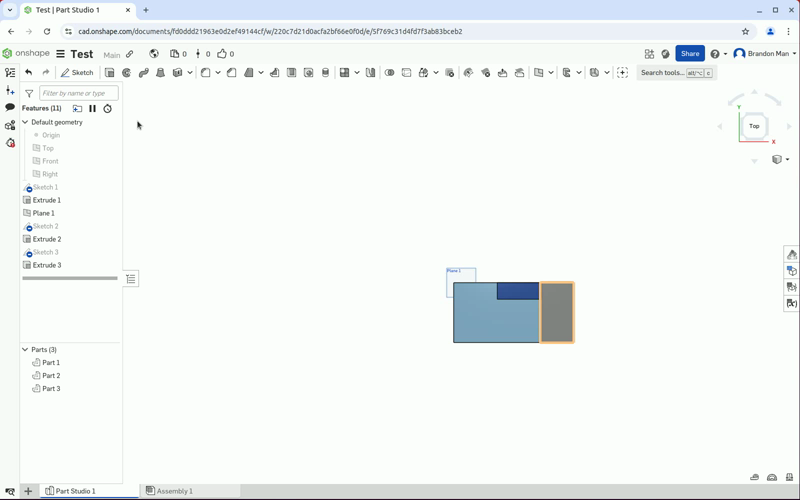
key(shift+h)
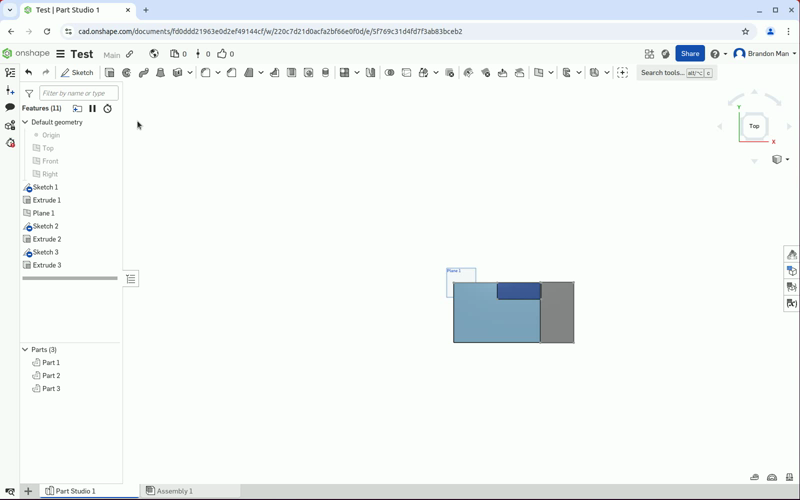
key(shift+h)
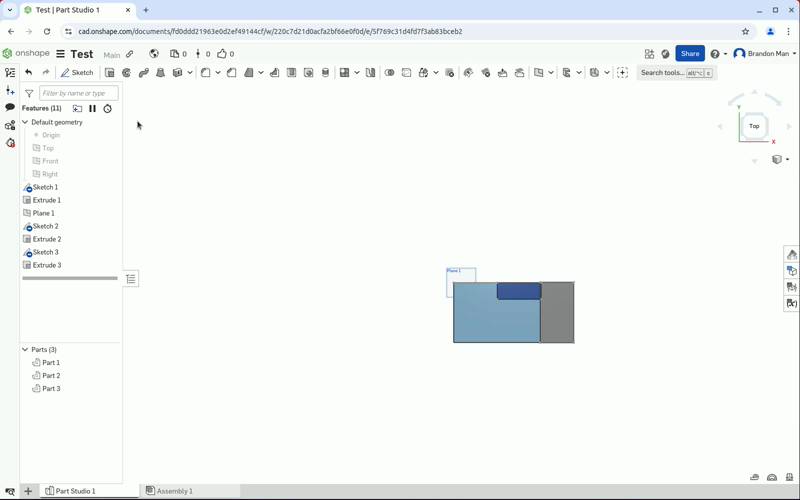
key(shift+7)
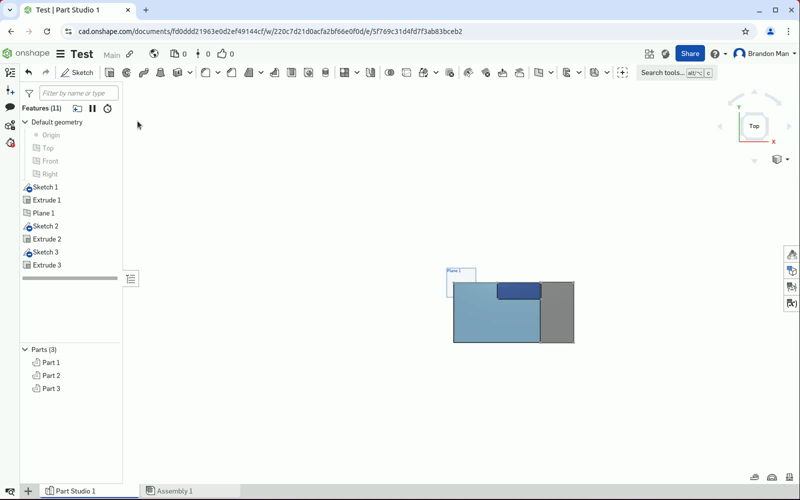
key(up, 3)
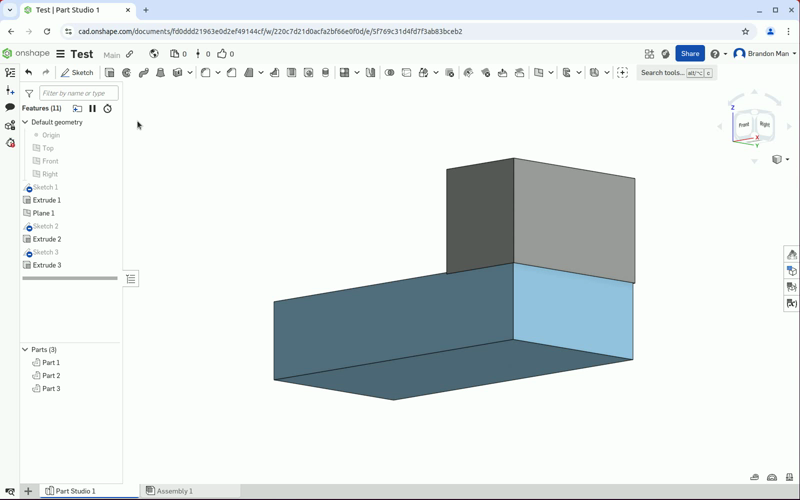
key(left, 3)
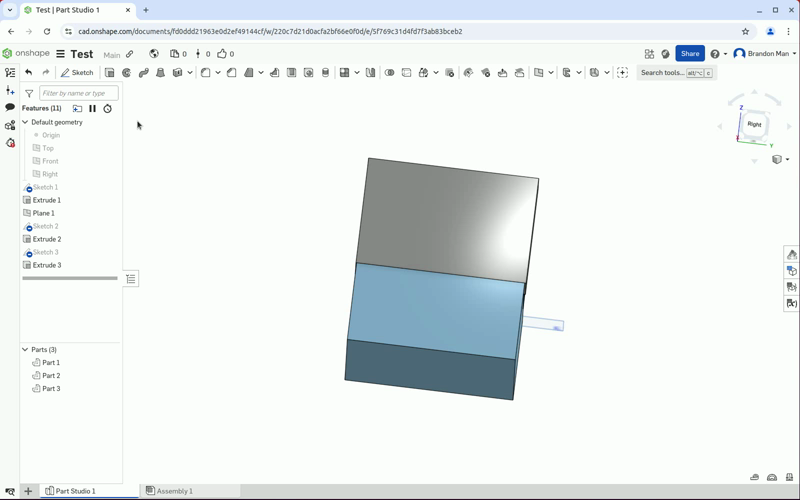
key(right, 3)
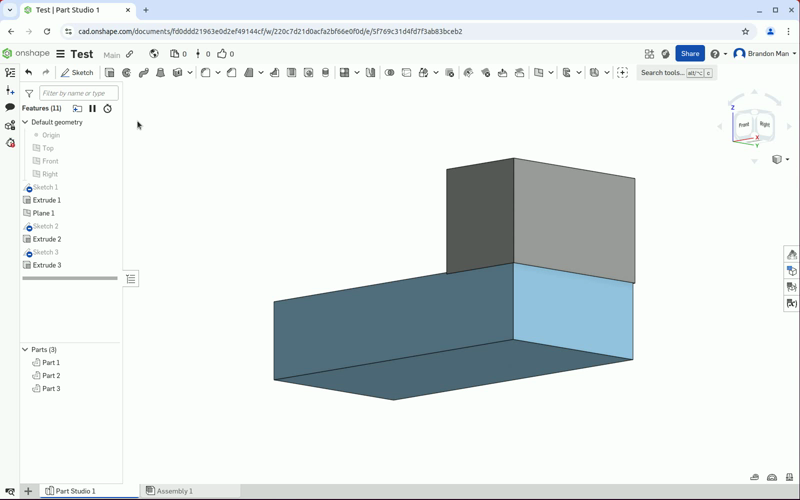
key(down, 3)
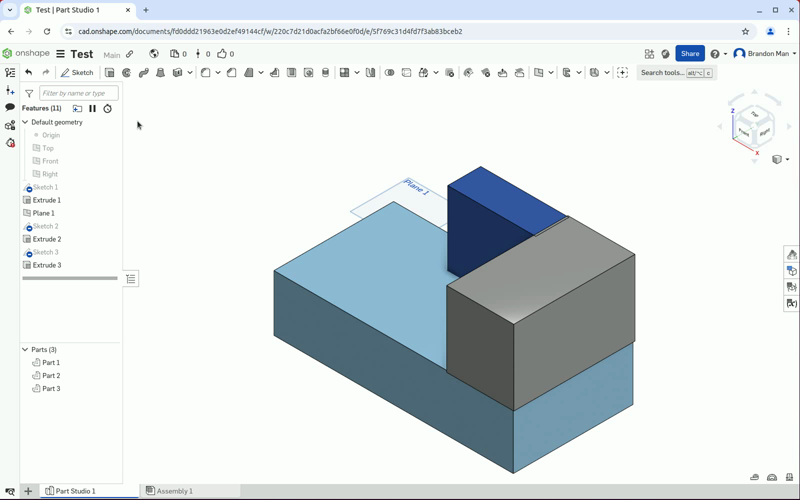
mouse_move(73, 189)
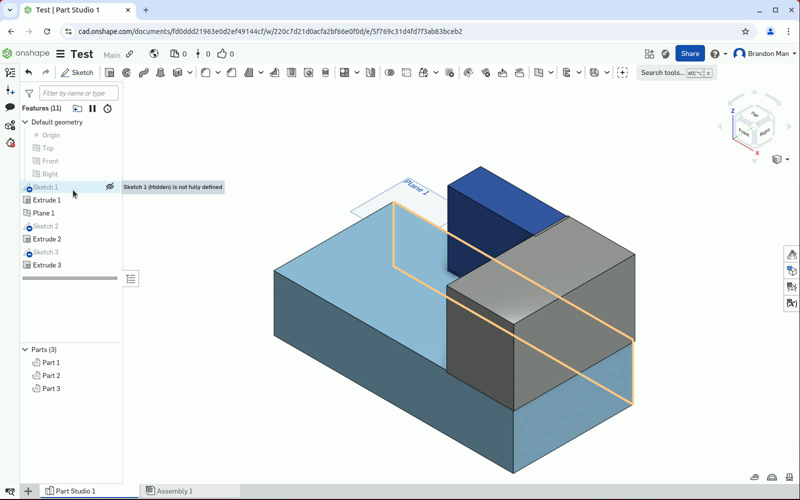
click(73, 189)